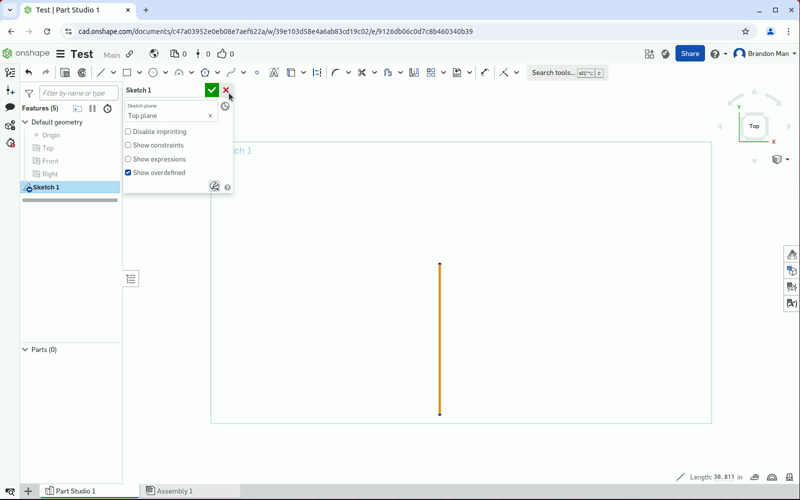
key(shift+h)
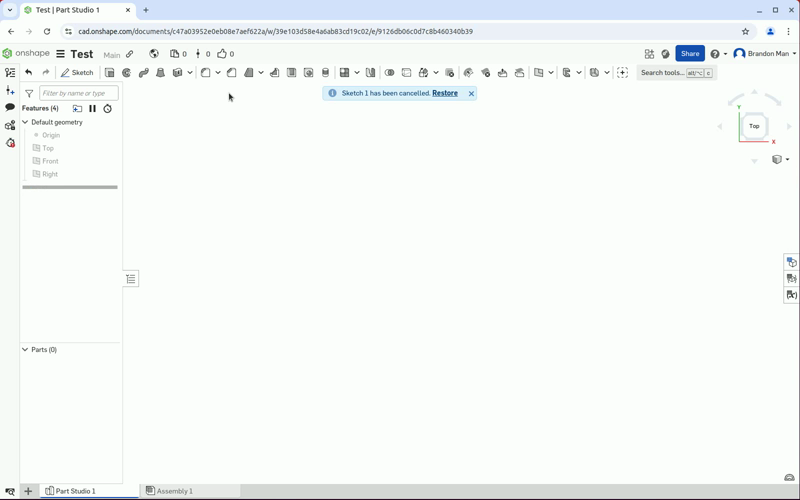
mouse_move(73, 352)
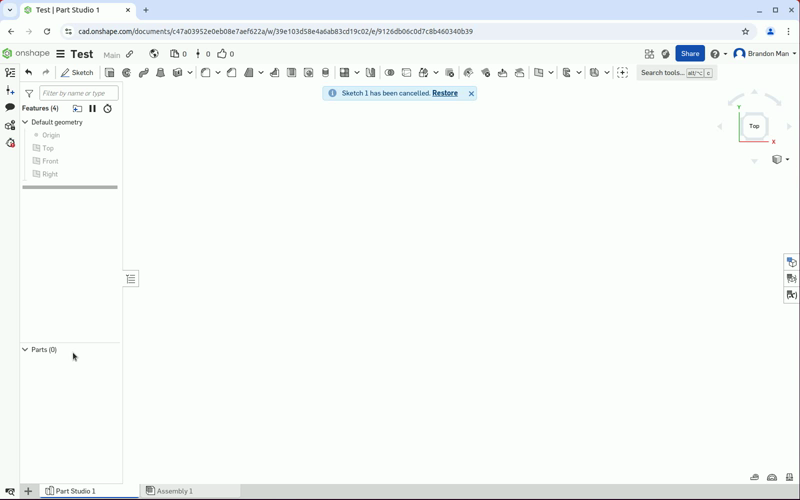
key(y)
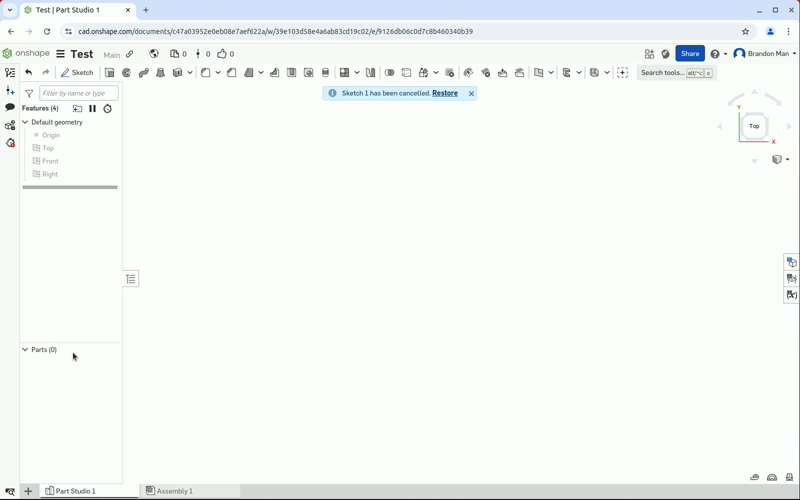
key(shift+p)
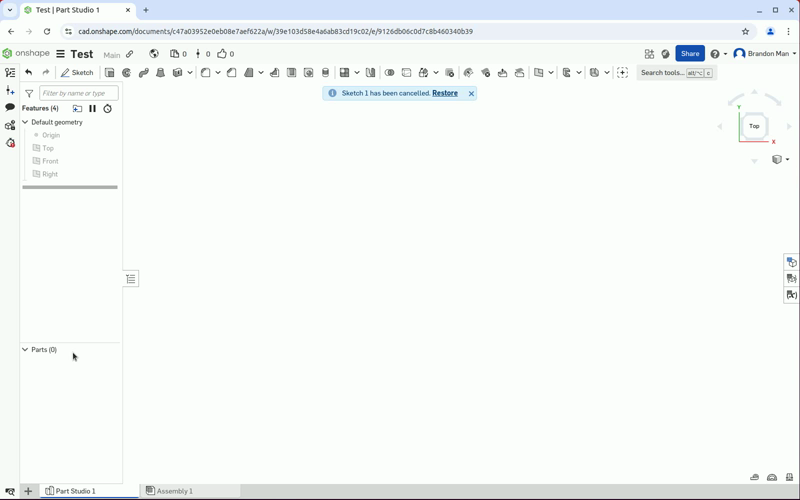
key(space)
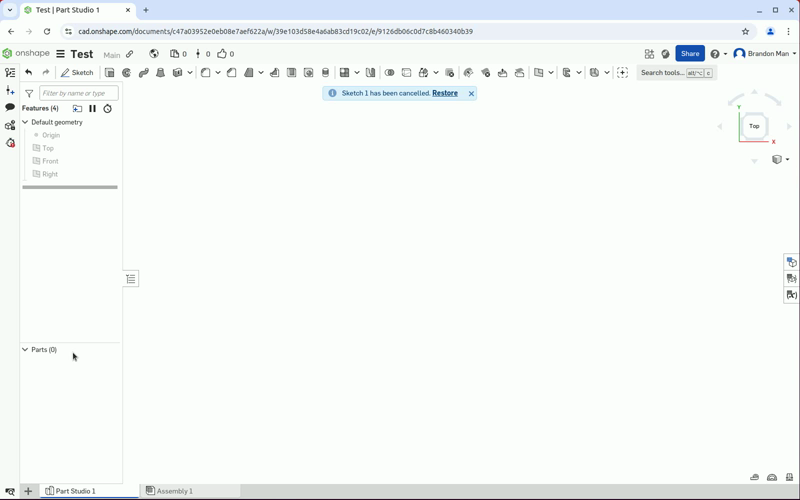
key_down(shift)
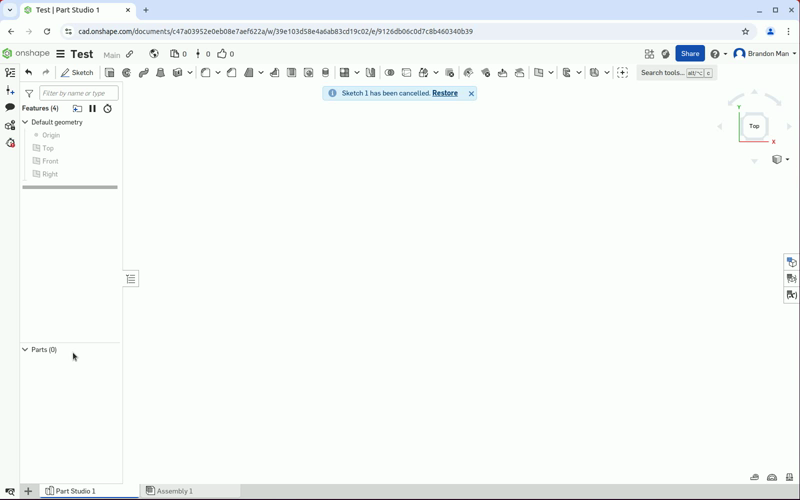
key(up)
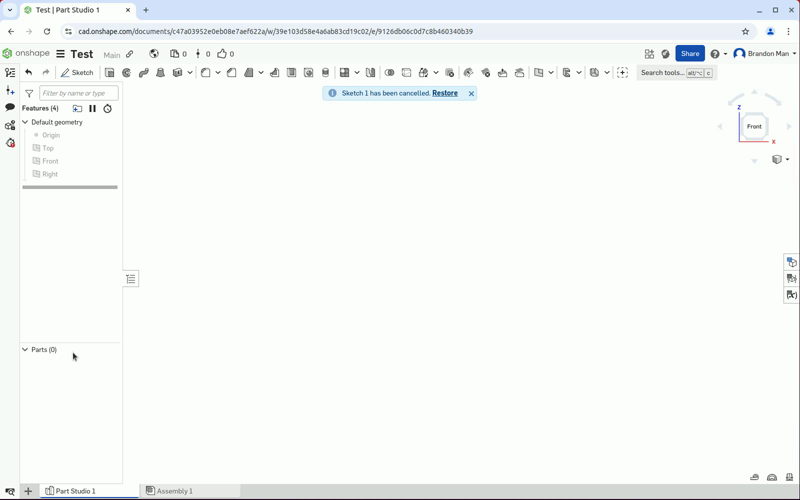
key_up(shift)
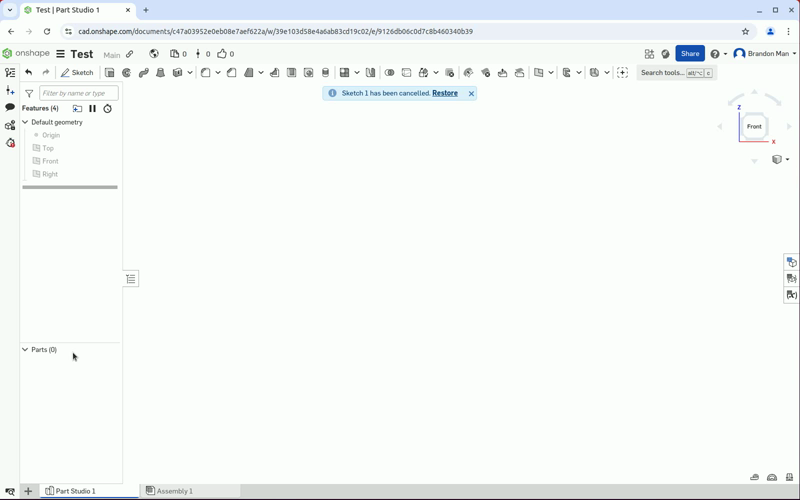
mouse_move(73, 352)
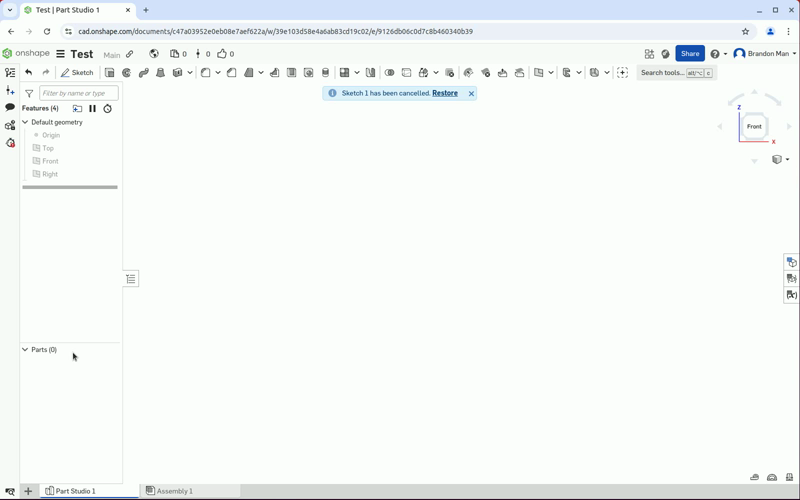
key(shift+y)
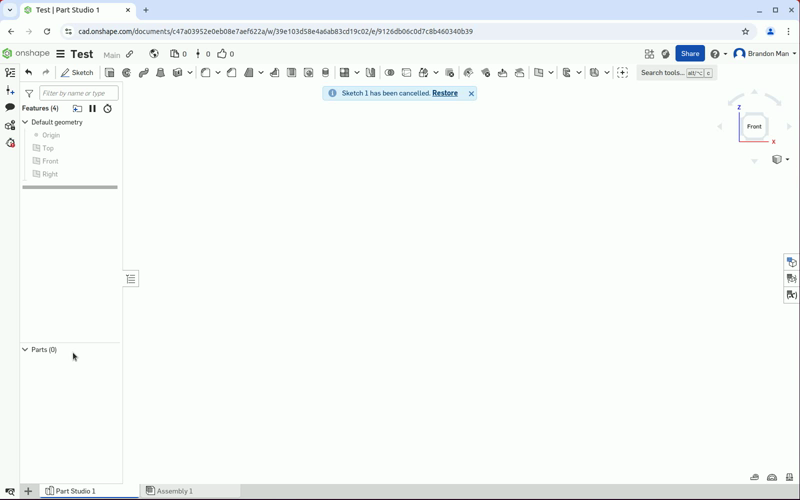
key(shift+s)
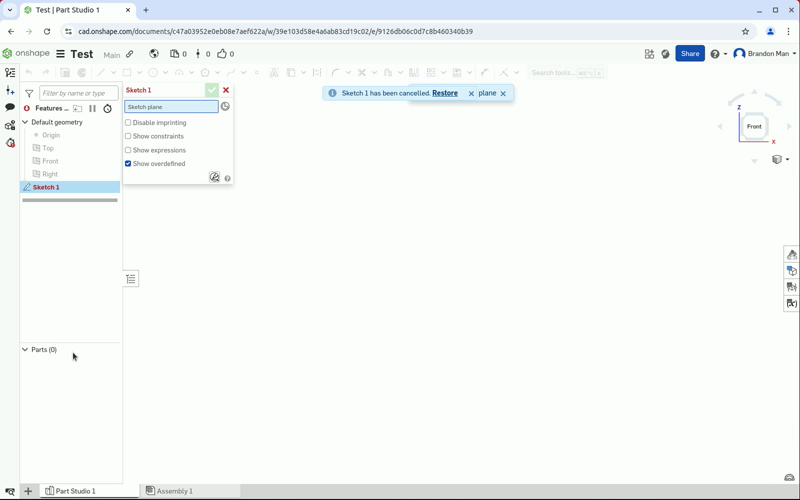
mouse_move(73, 163)
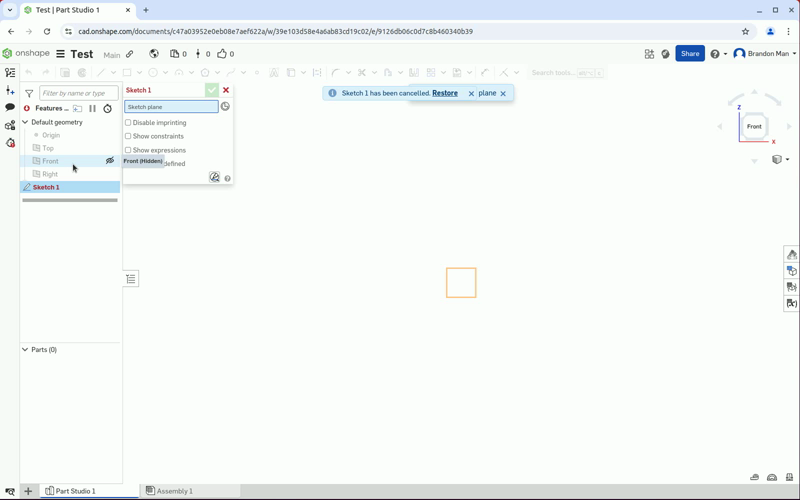
click(73, 163)
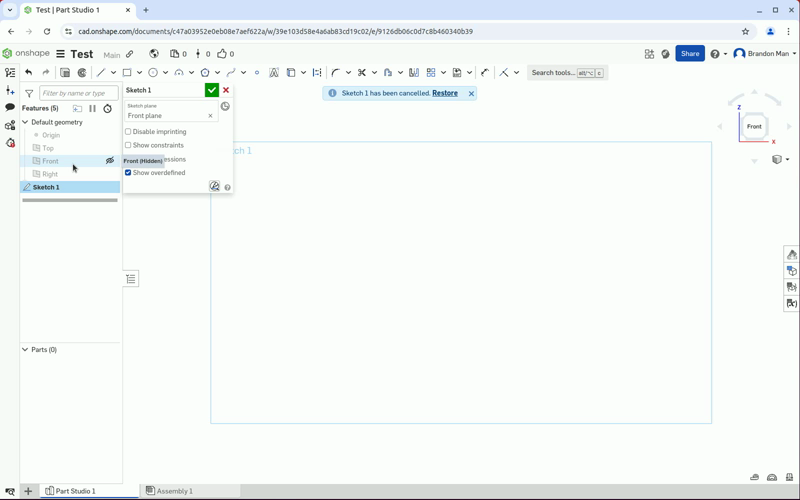
mouse_move(73, 352)
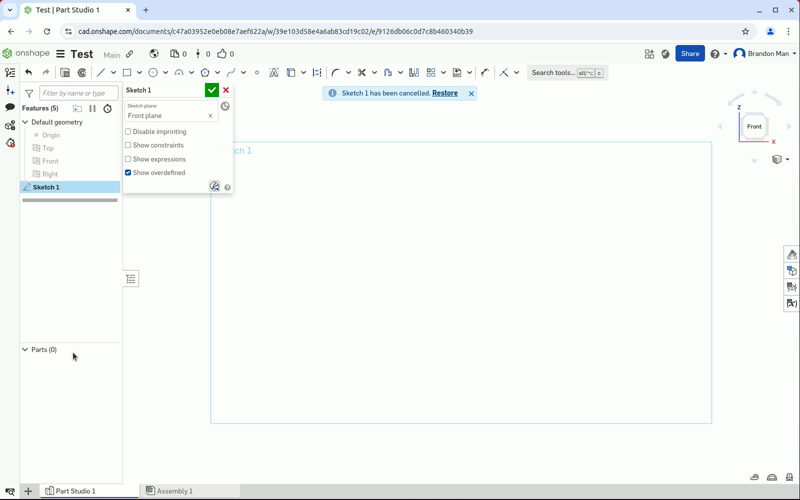
key(y)
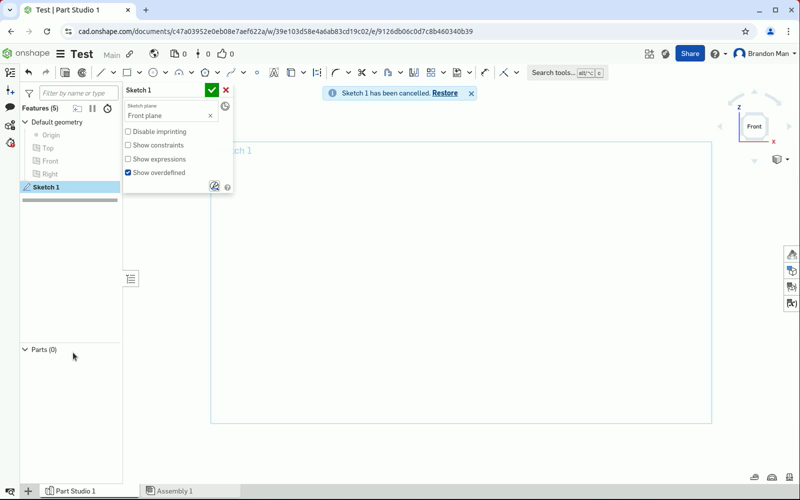
key(l)
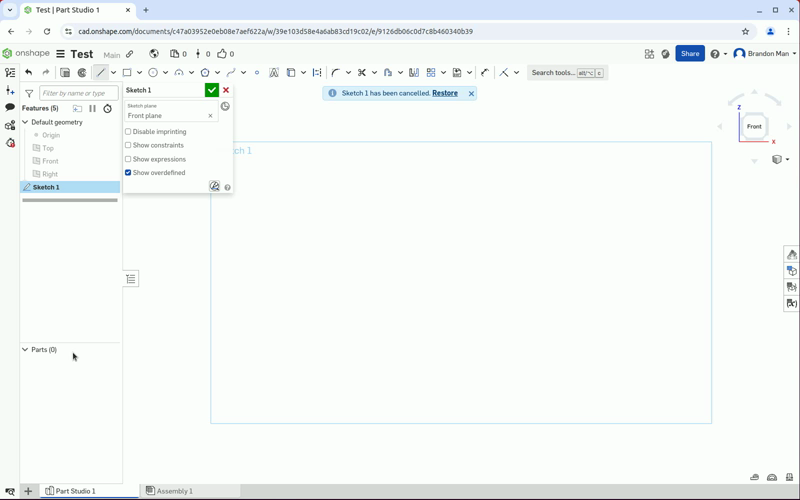
key_down(shift)
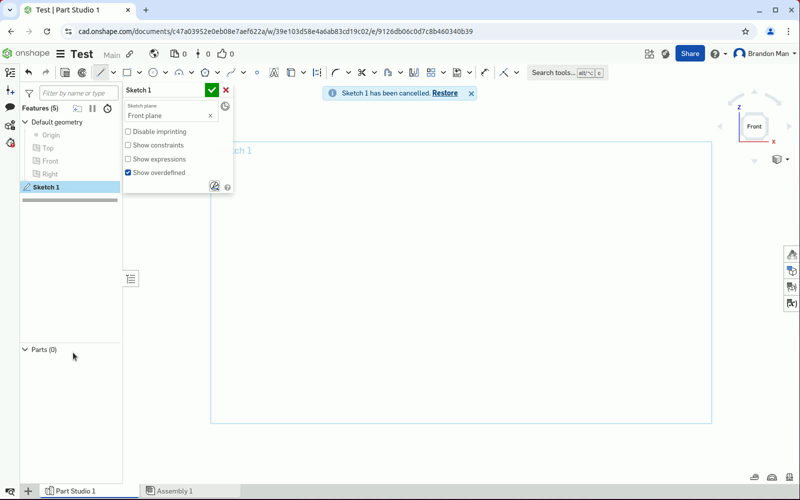
mouse_move(423, 292)
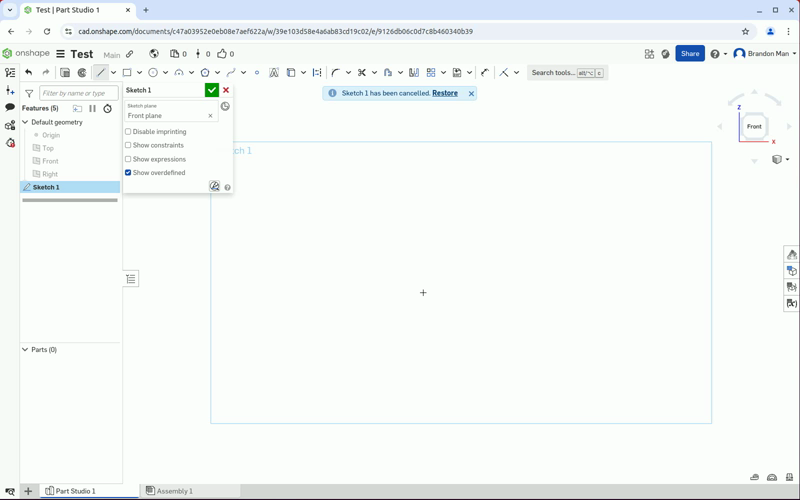
click(423, 292)
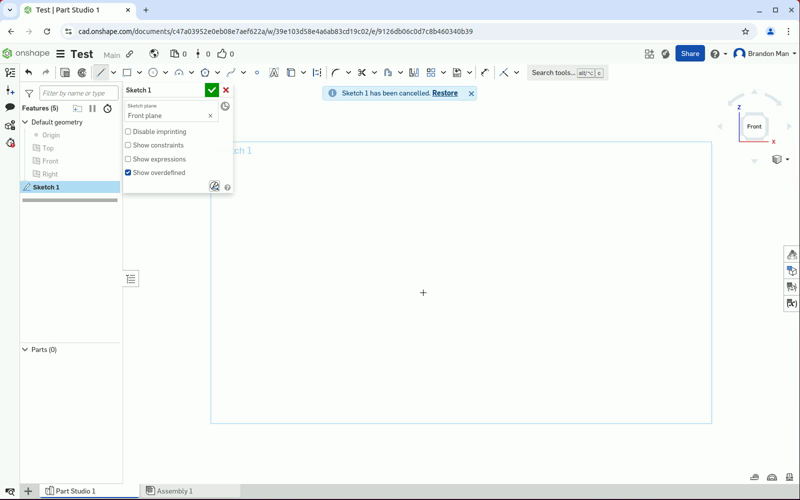
key_up(shift)
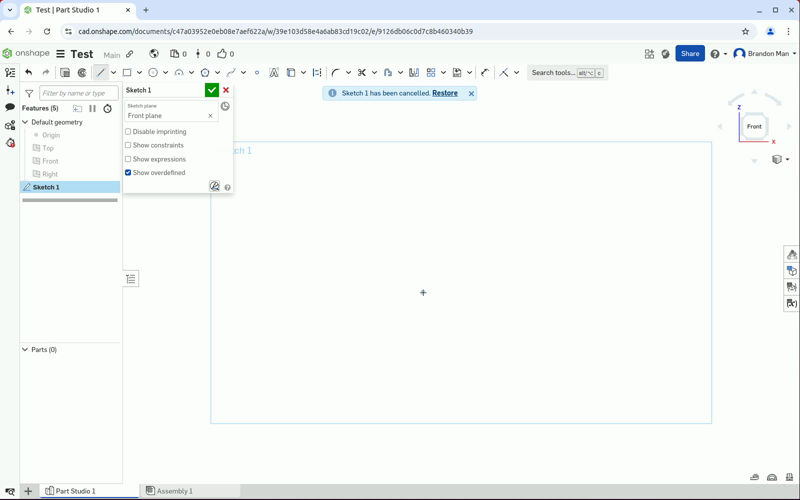
key_down(shift)
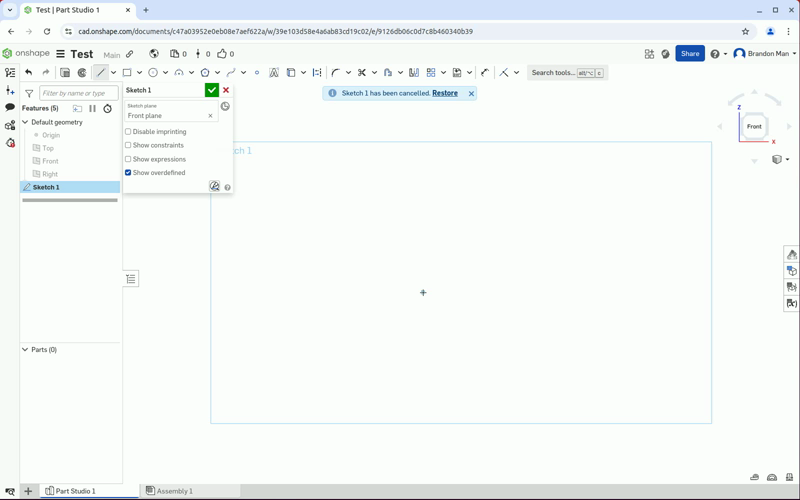
mouse_move(573, 292)
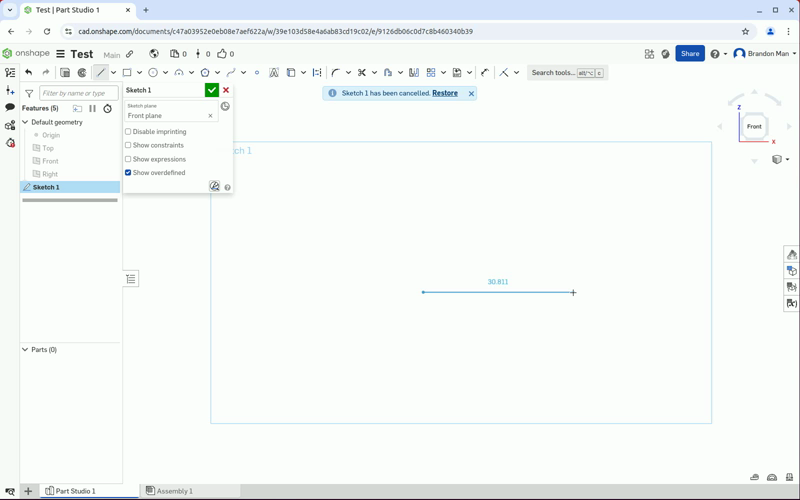
click(573, 292)
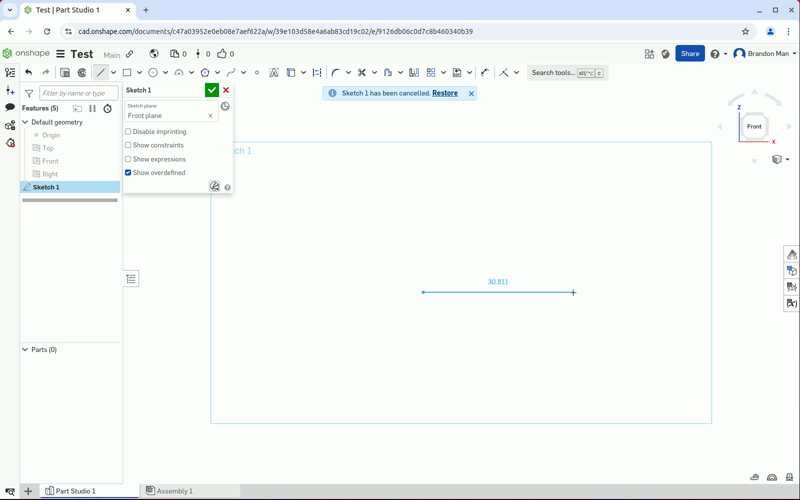
key_up(shift)
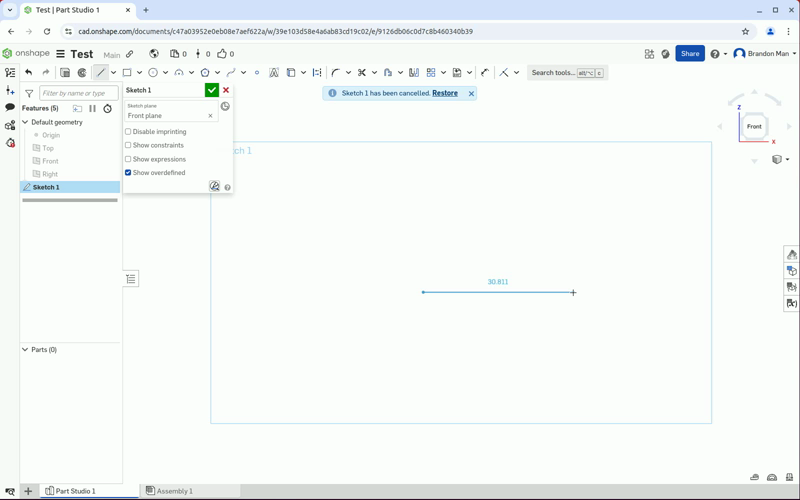
key_down(shift)
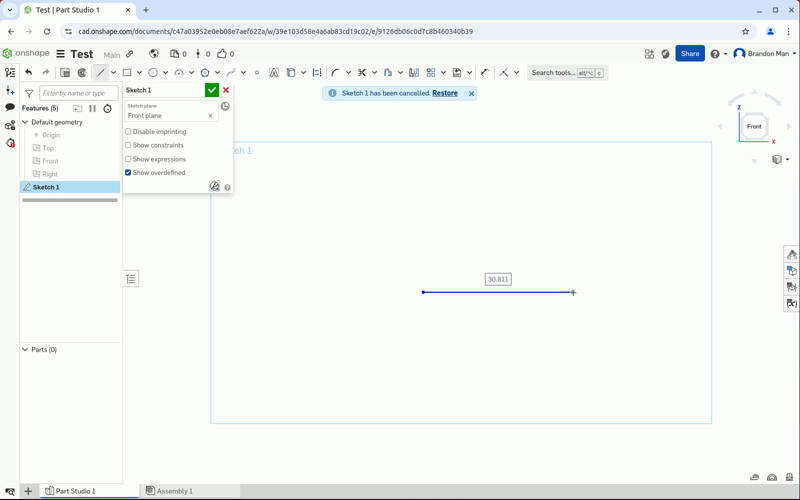
mouse_move(589, 292)
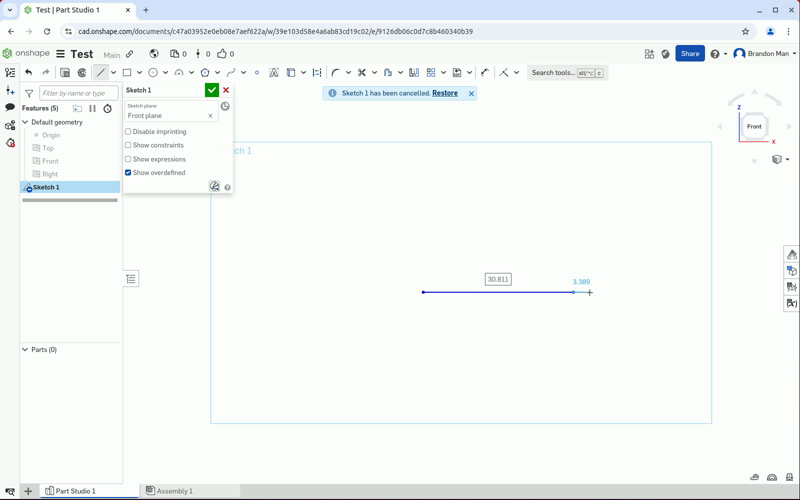
mouse_move(573, 267)
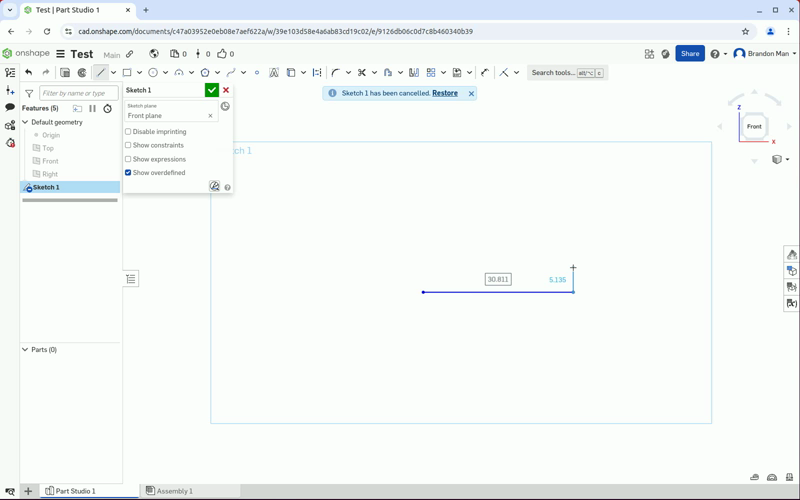
click(573, 267)
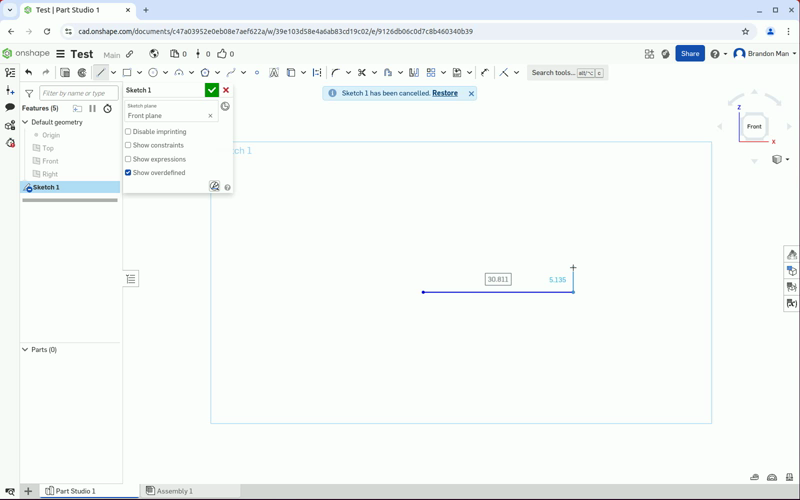
key_up(shift)
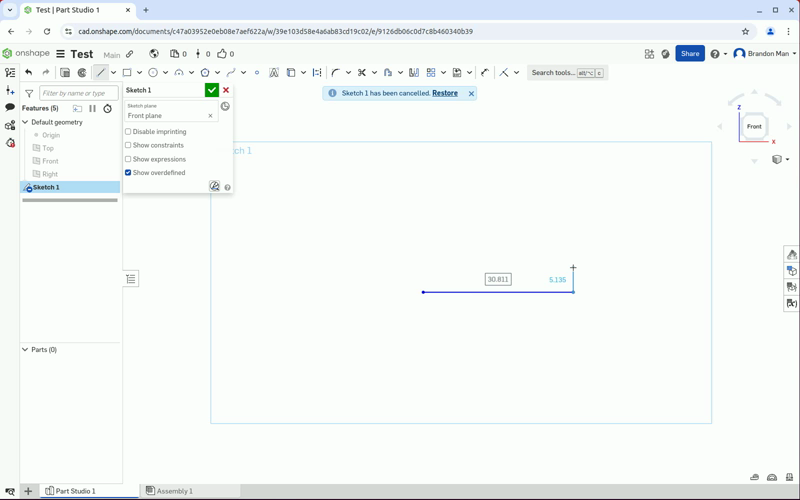
key_down(shift)
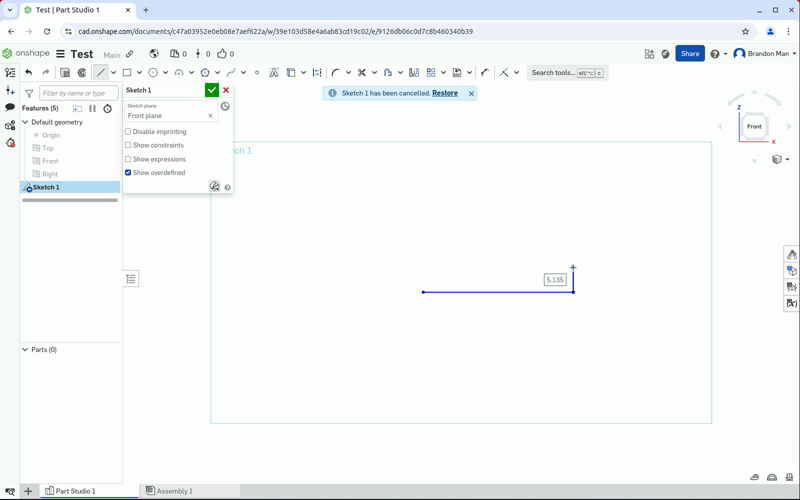
mouse_move(448, 267)
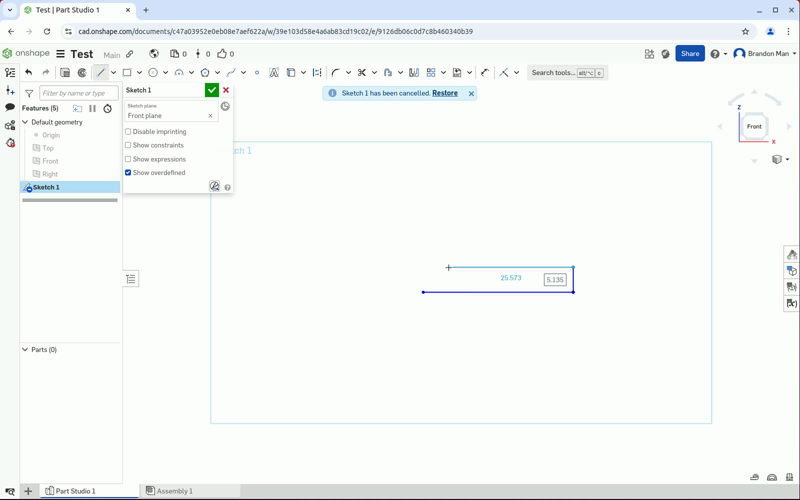
click(448, 267)
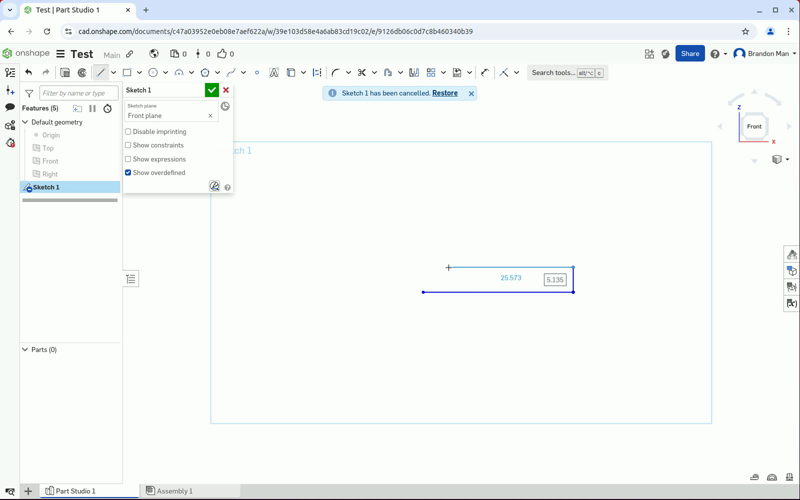
key_up(shift)
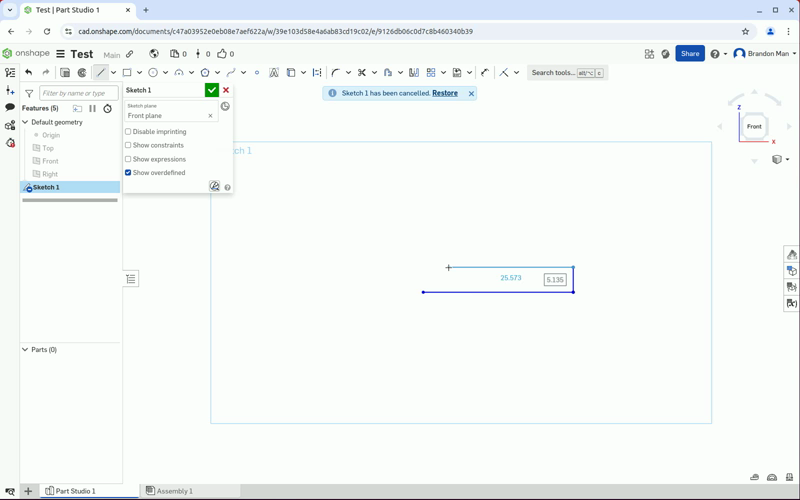
key_down(shift)
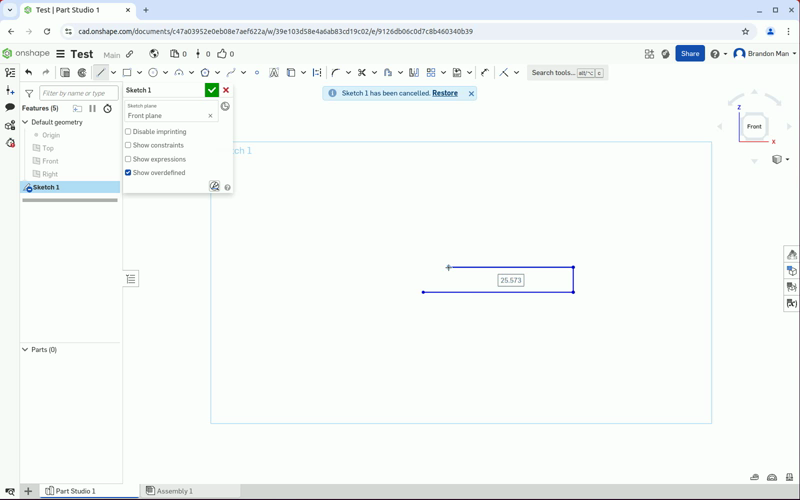
mouse_move(478, 267)
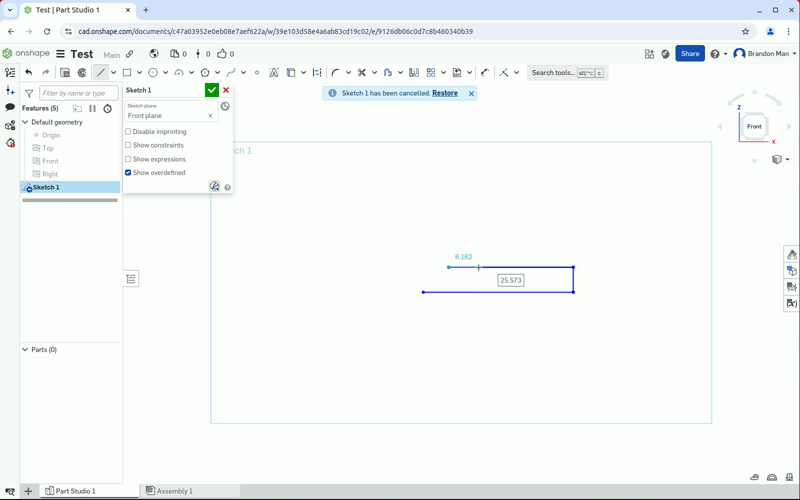
mouse_move(448, 241)
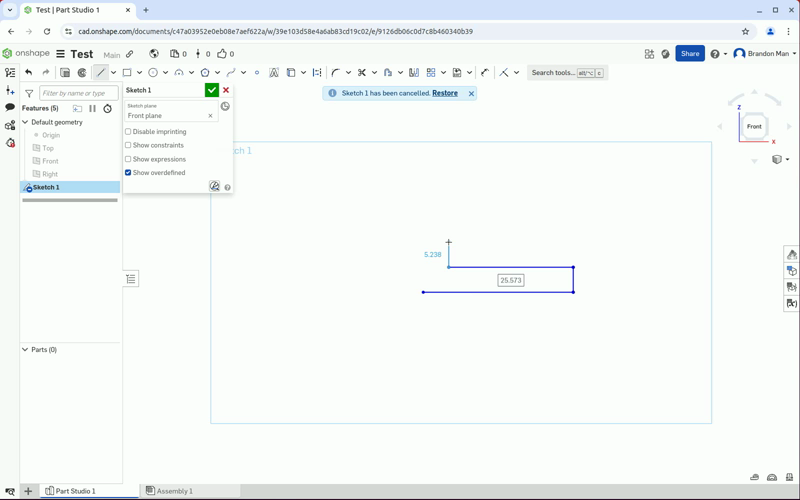
click(448, 241)
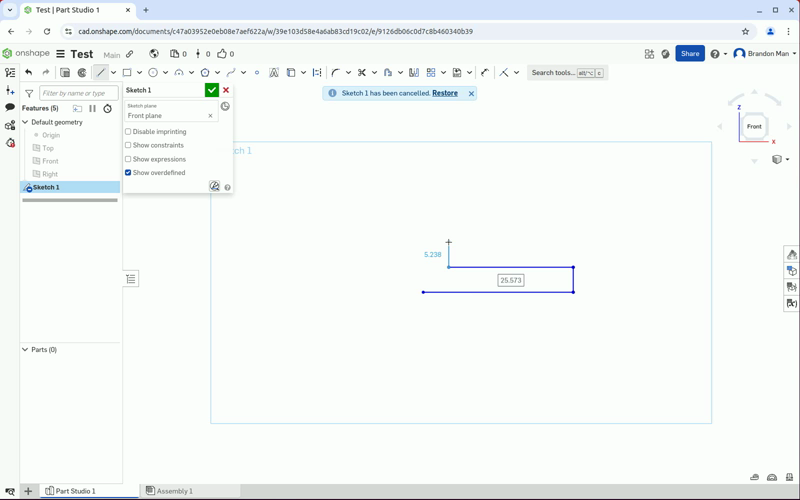
key_up(shift)
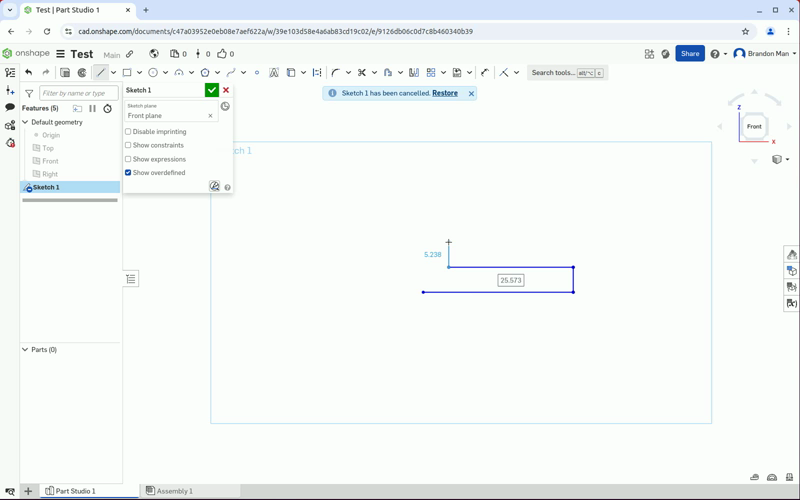
key_down(shift)
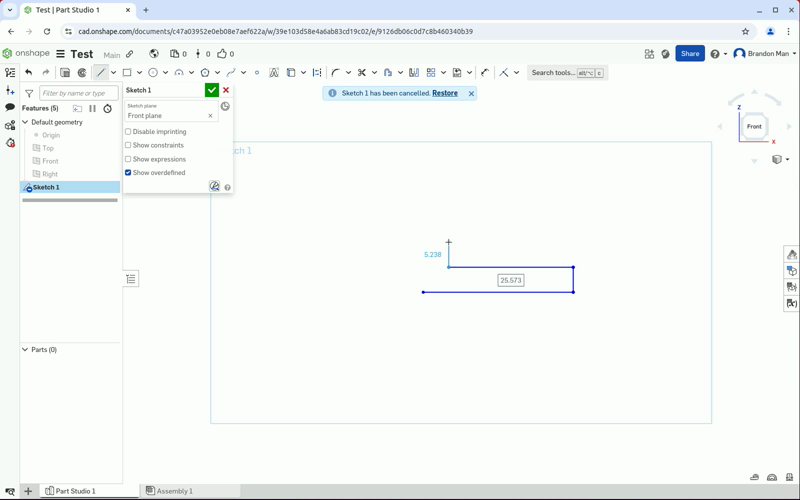
mouse_move(478, 241)
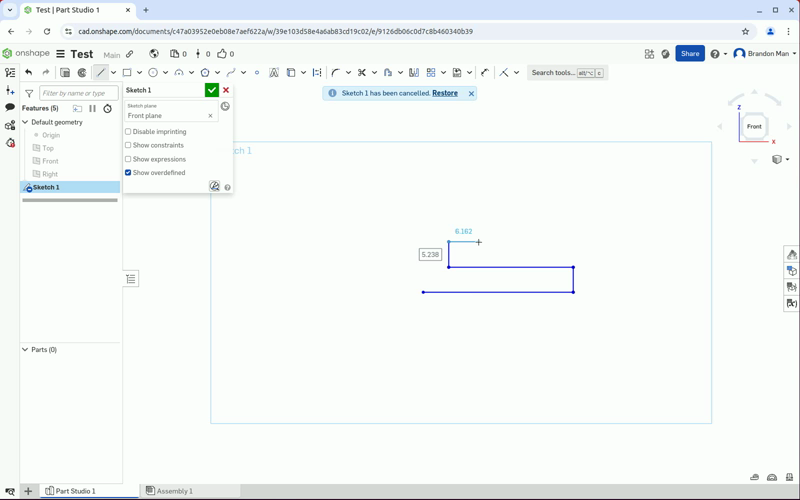
mouse_move(423, 241)
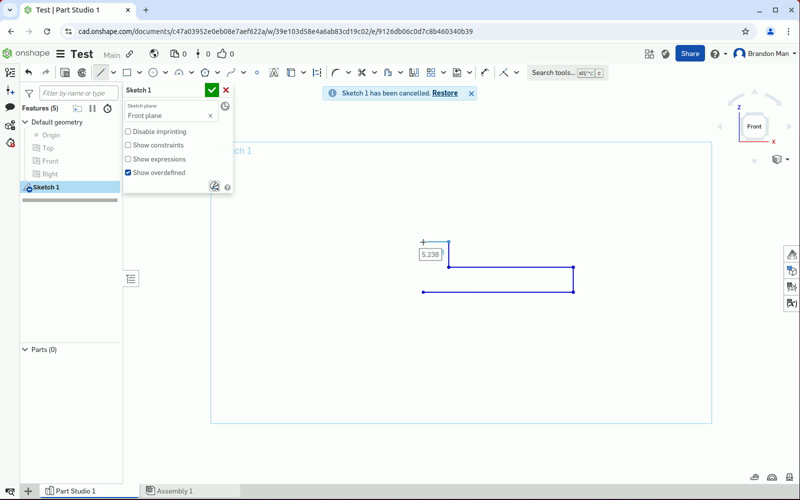
click(423, 241)
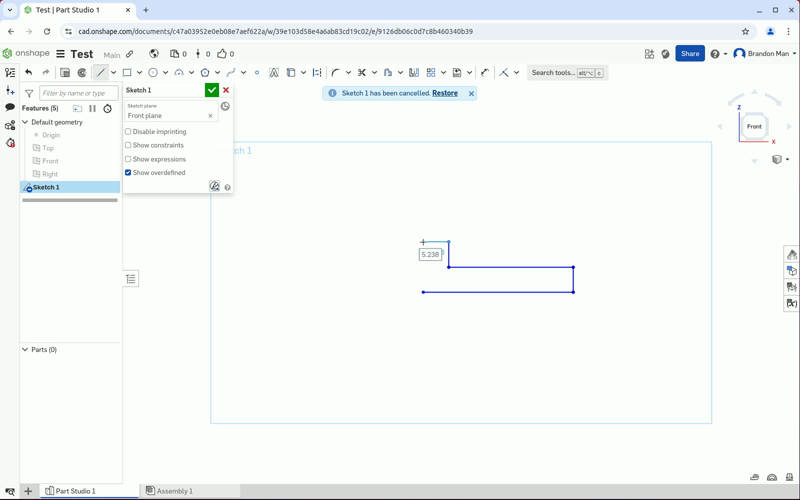
key_up(shift)
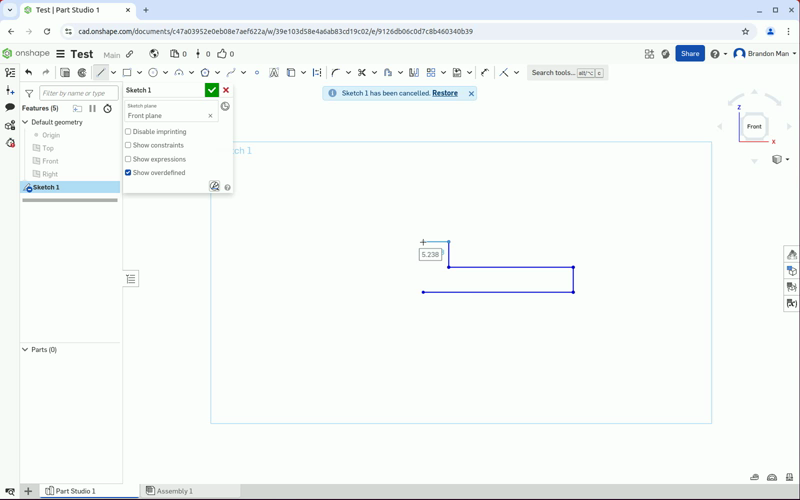
mouse_move(453, 241)
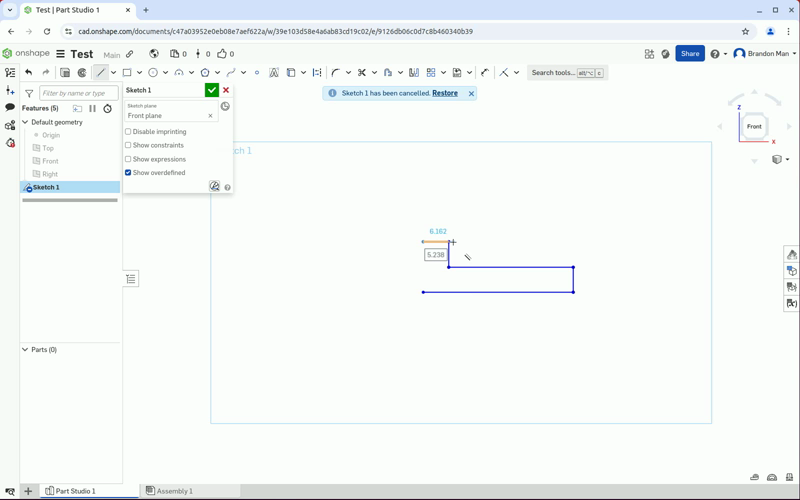
key_down(shift)
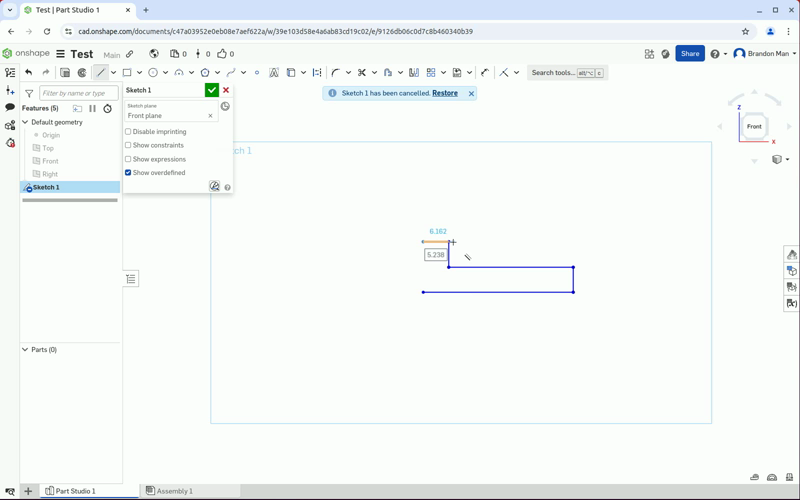
mouse_move(423, 292)
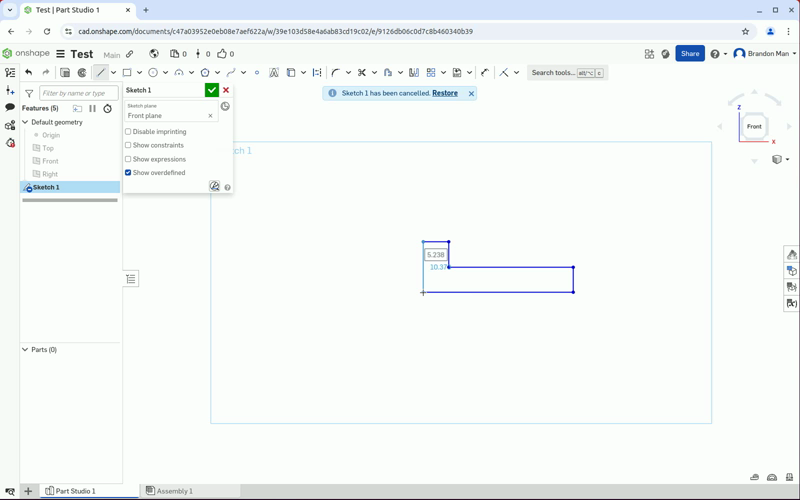
key_up(shift)
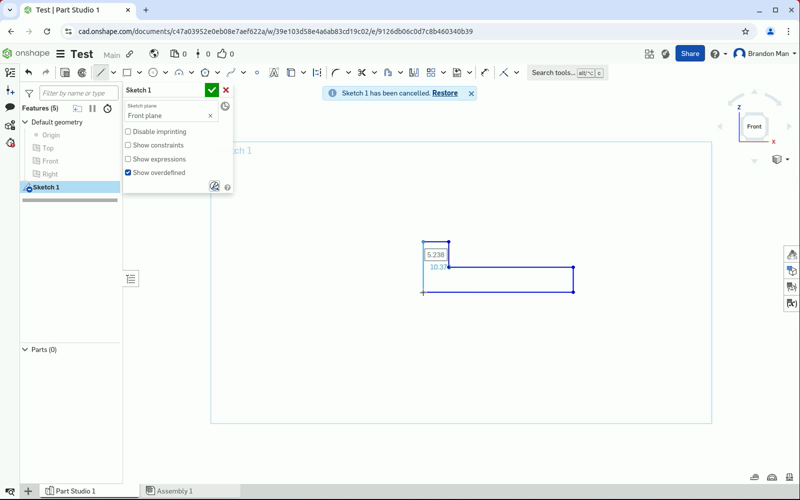
click(423, 292)
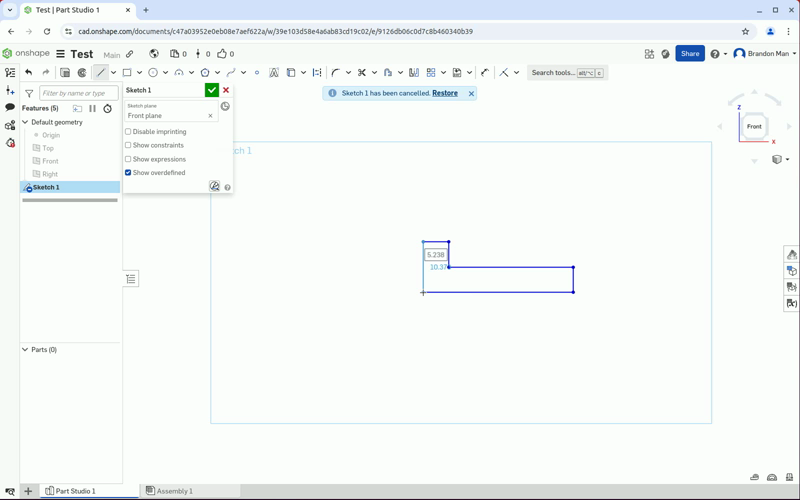
key(esc)
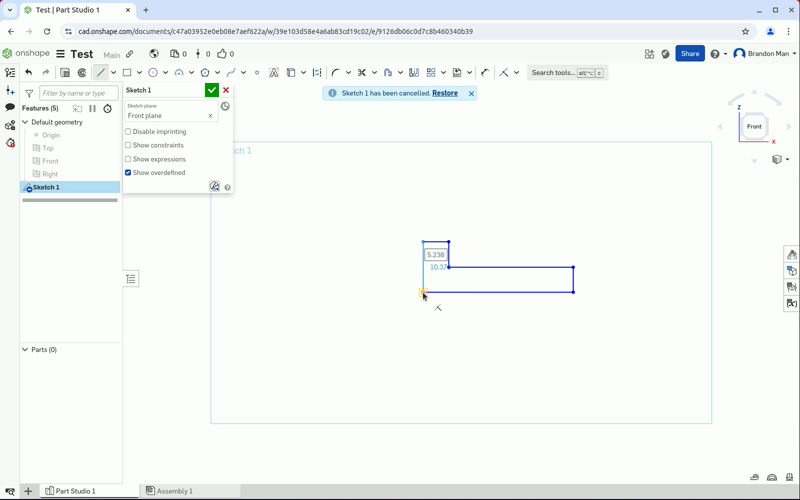
mouse_move(491, 274)
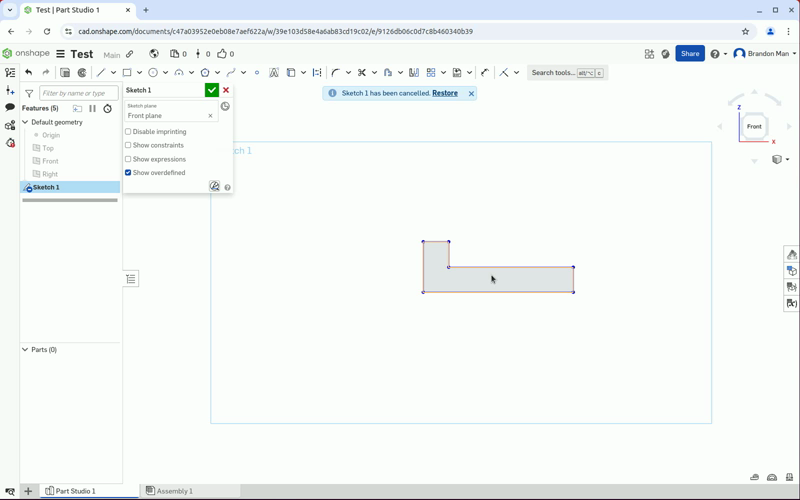
click(491, 274)
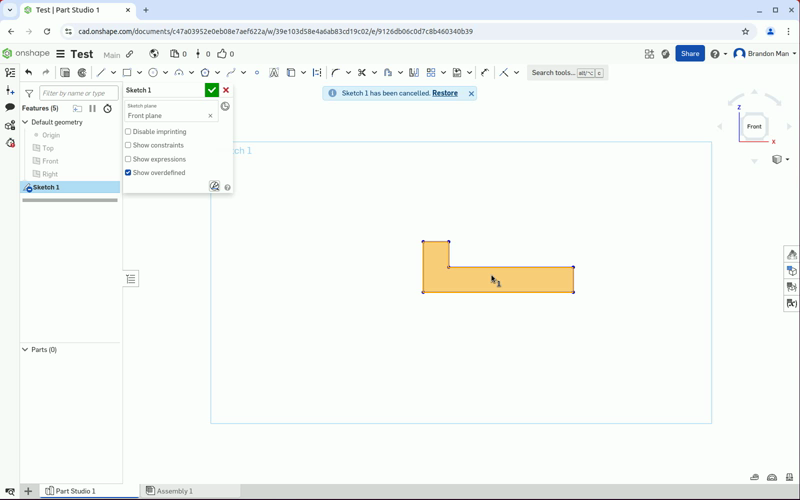
mouse_move(73, 352)
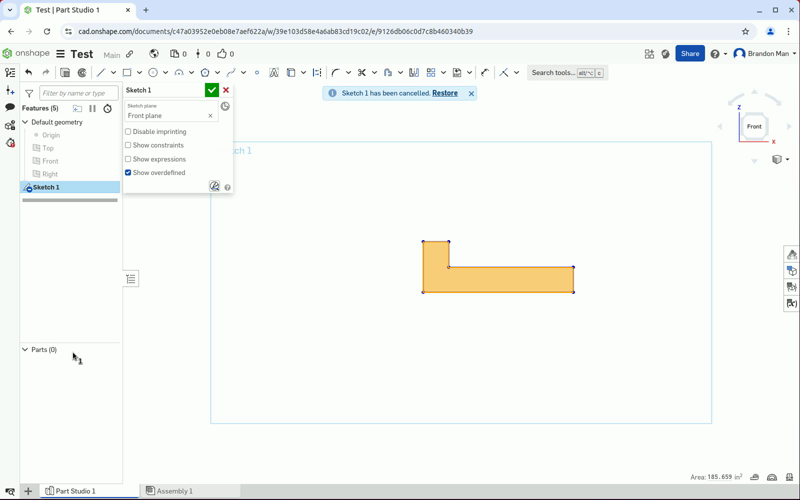
key(shift+y)
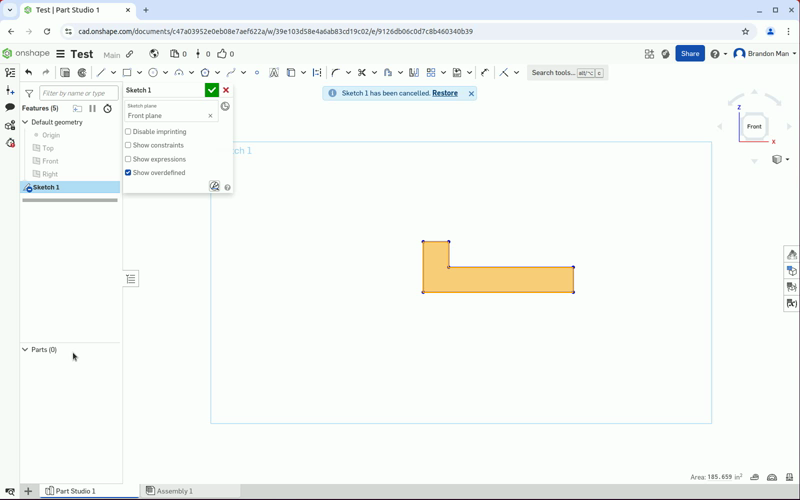
key(shift+e)
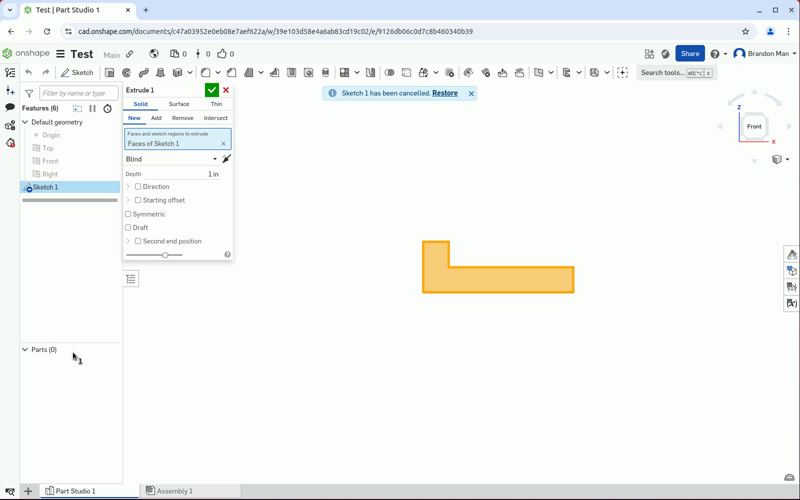
mouse_move(143, 106)
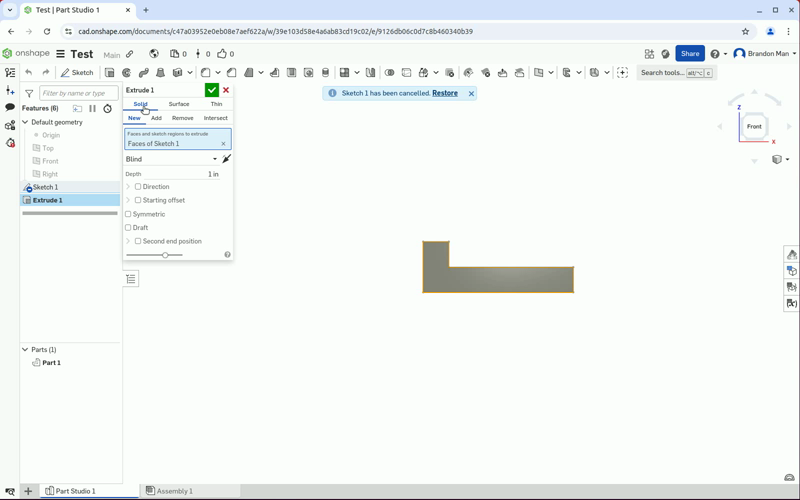
click(143, 106)
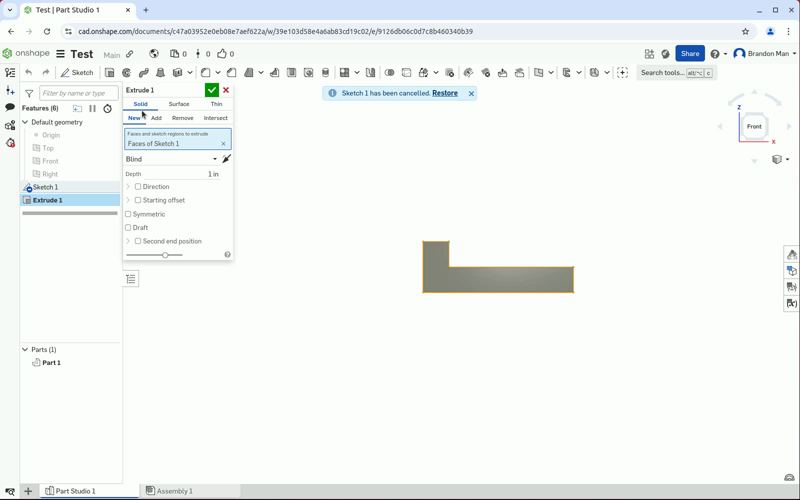
mouse_move(137, 120)
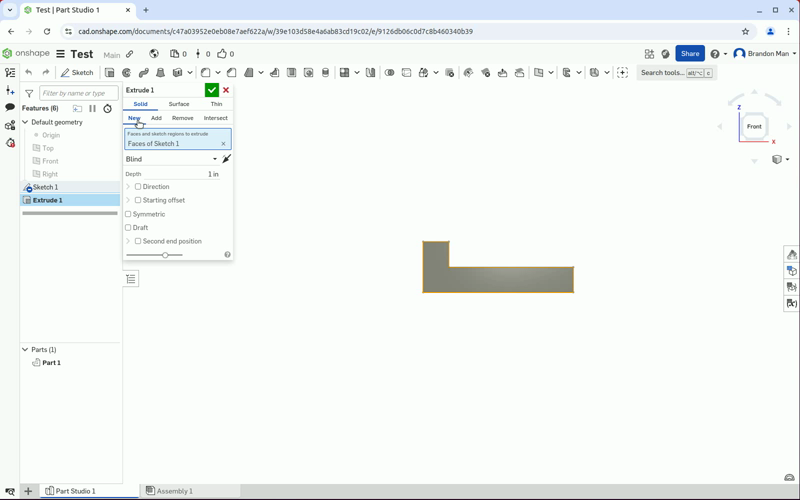
click(137, 120)
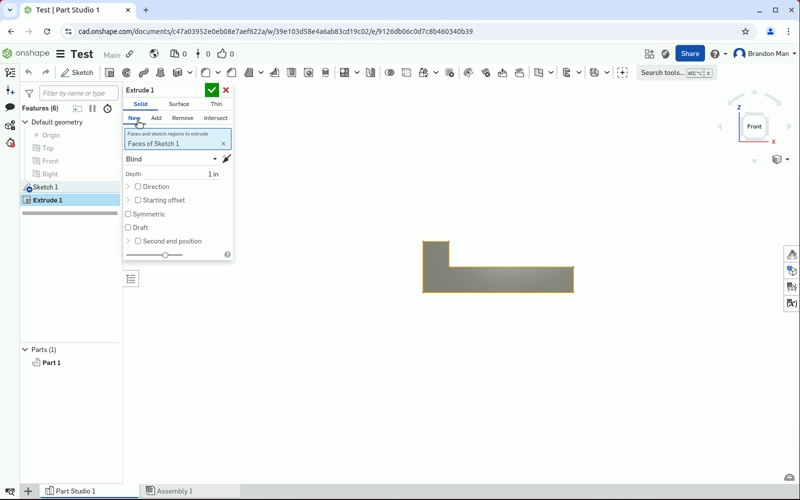
key(tab, 4)
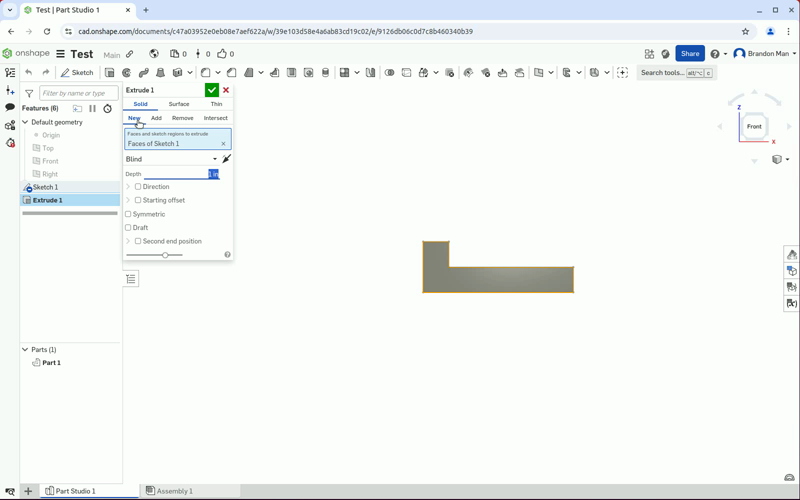
text(10.351)
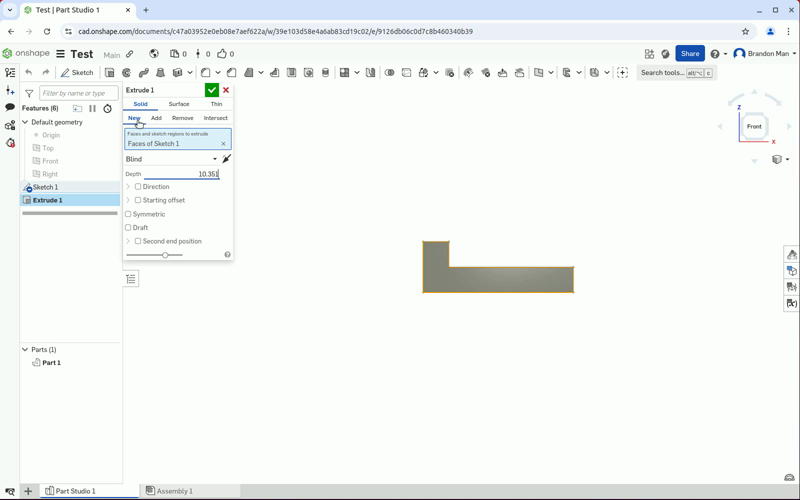
key(tab, 3)
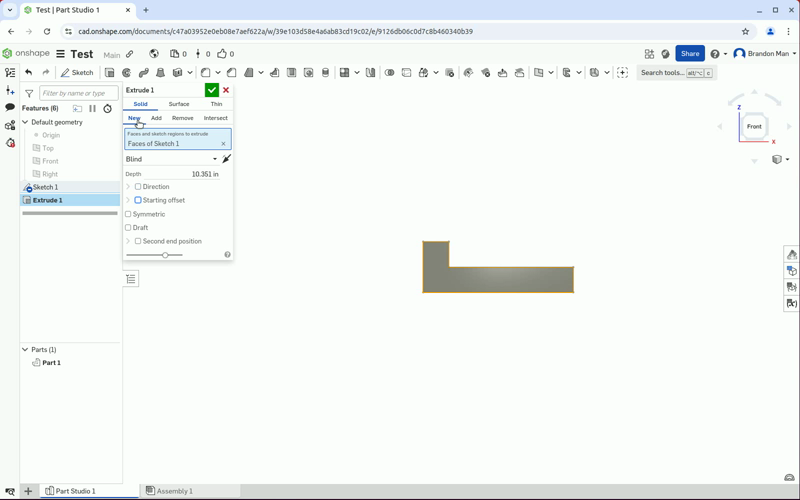
key(tab, 2)
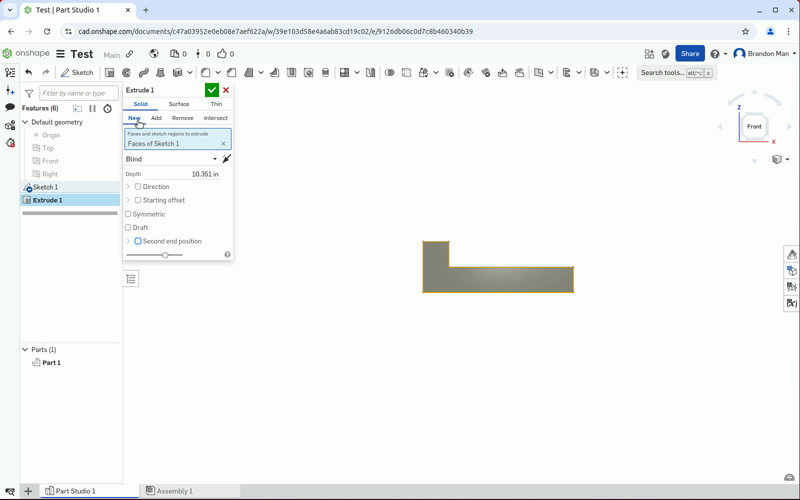
key(space)
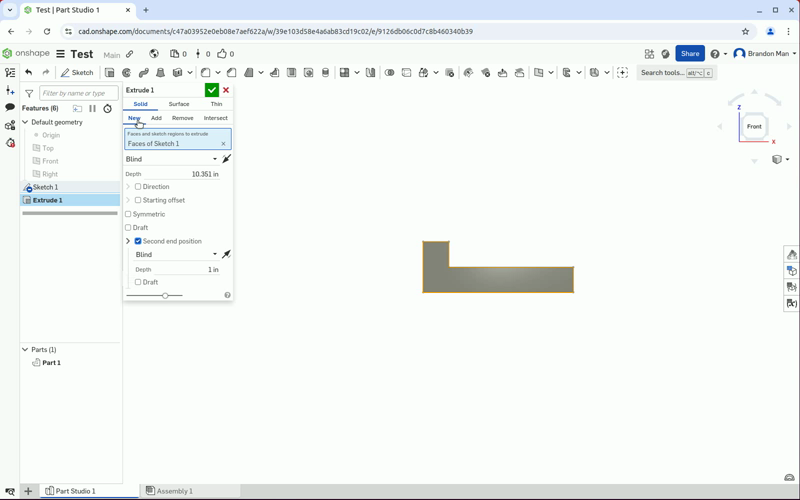
key(tab, 3)
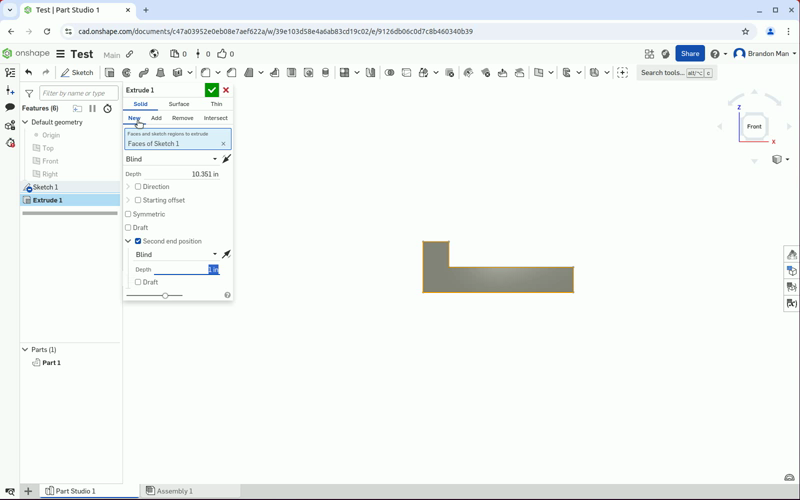
text(5.055)
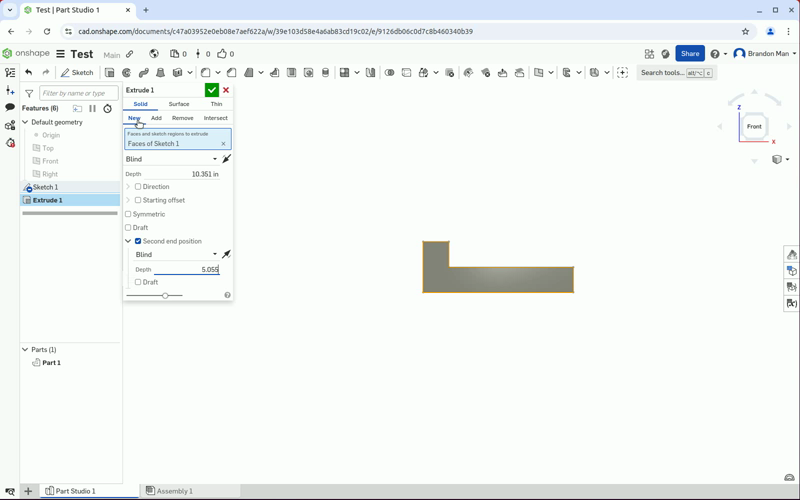
key(enter)
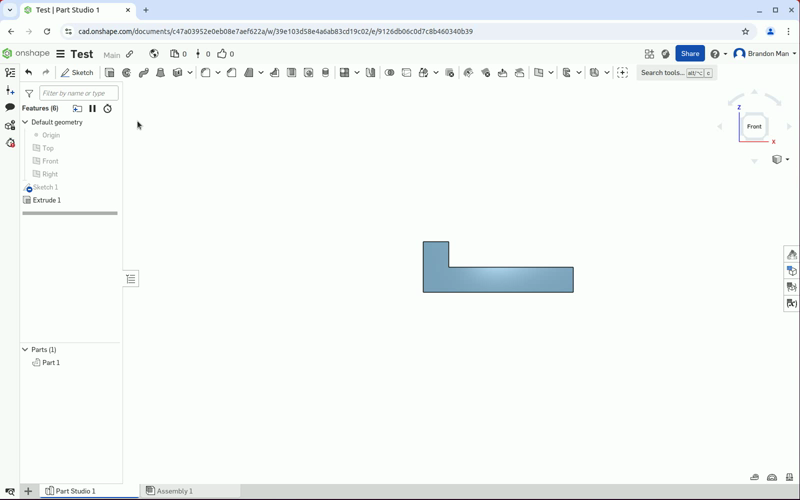
key(shift+h)
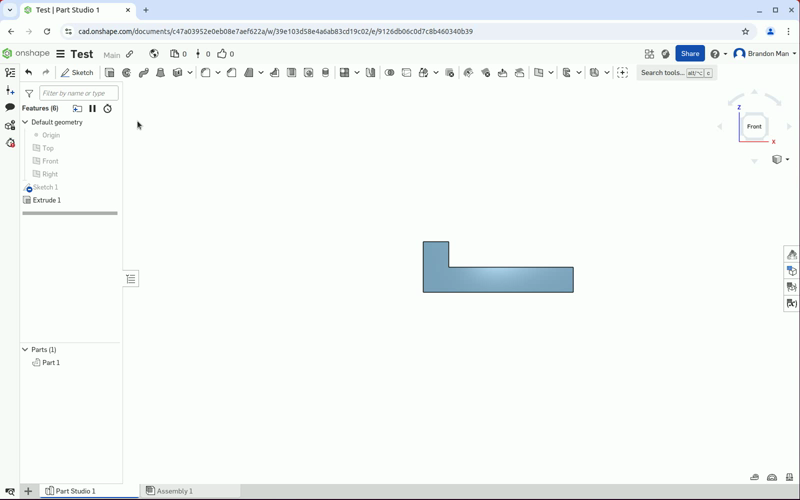
key(shift+h)
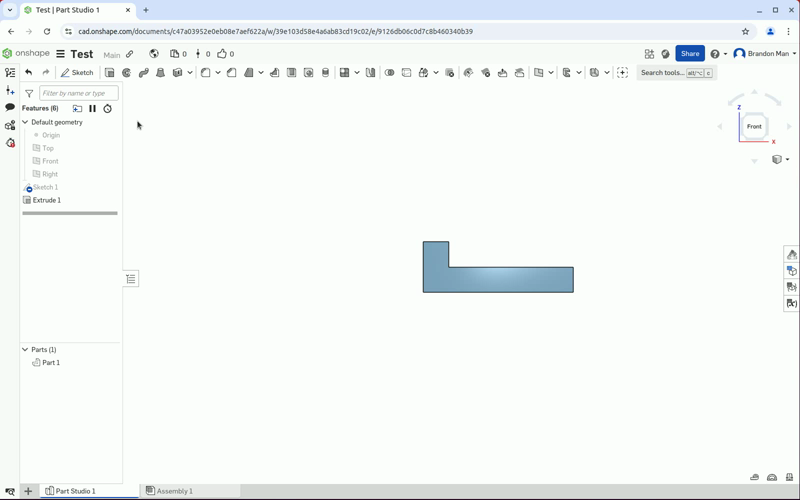
mouse_move(73, 189)
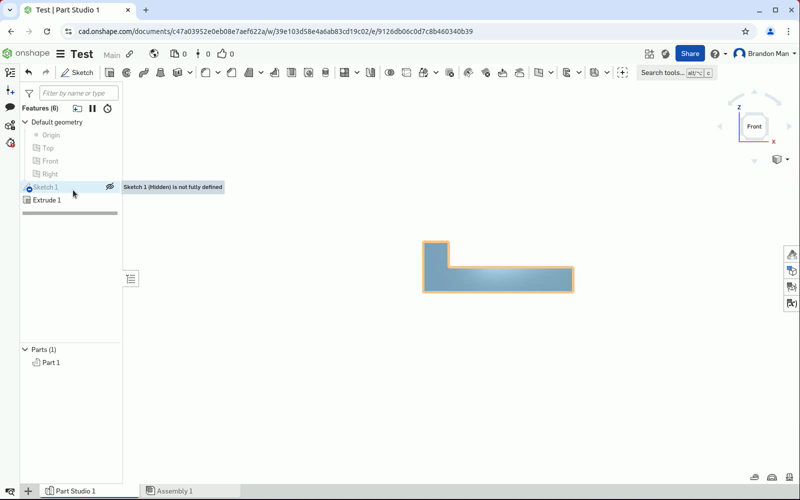
click(73, 189)
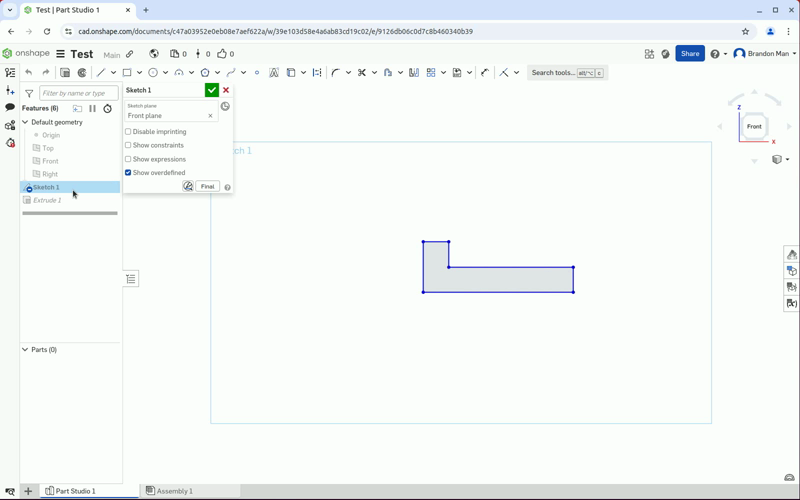
mouse_move(229, 92)
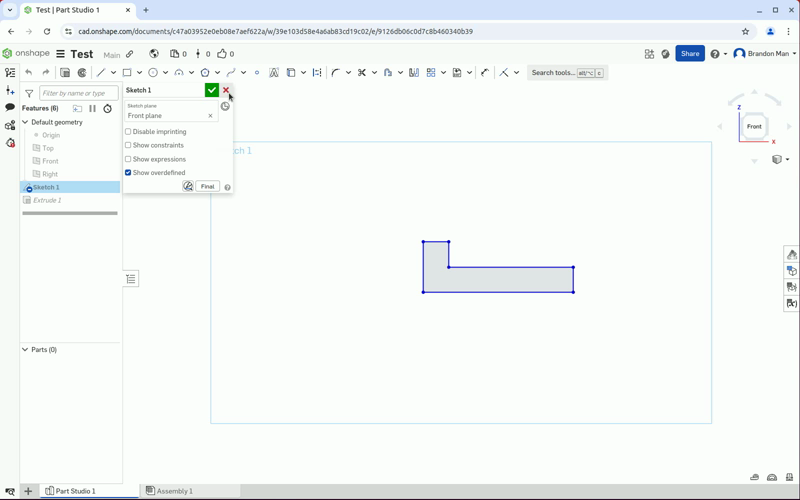
click(229, 92)
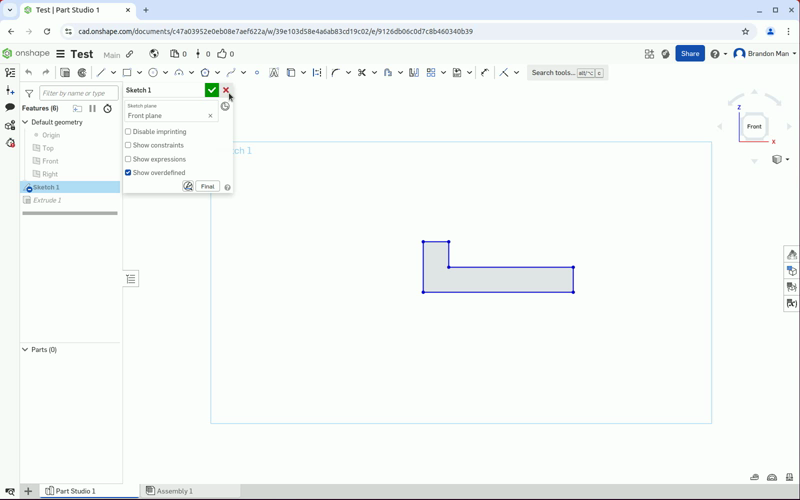
key(shift+s)
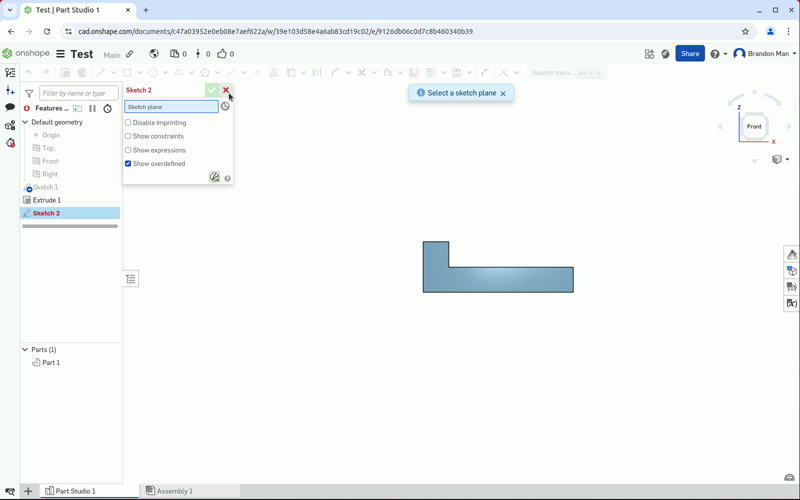
mouse_move(73, 163)
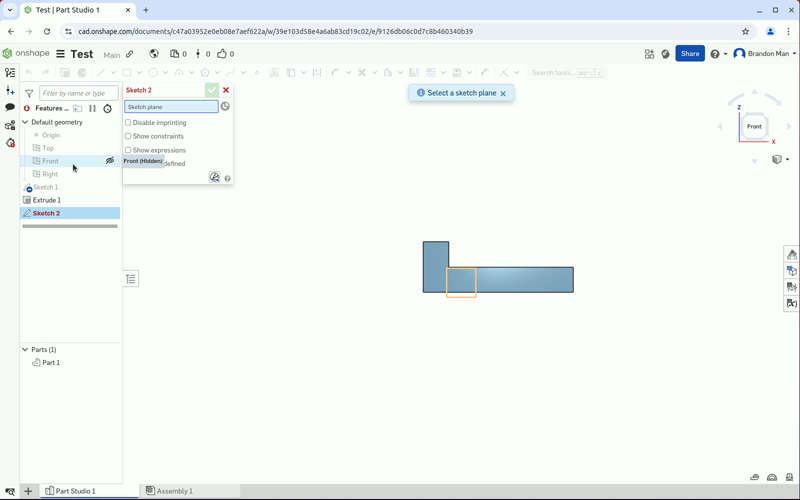
click(73, 163)
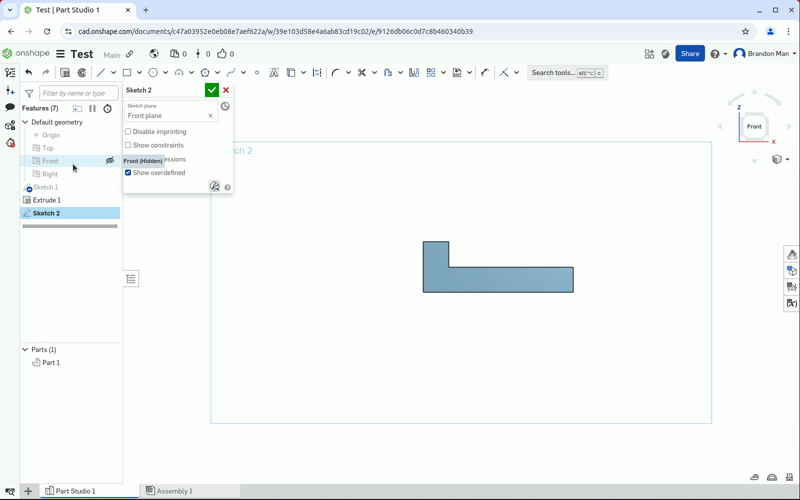
mouse_move(73, 352)
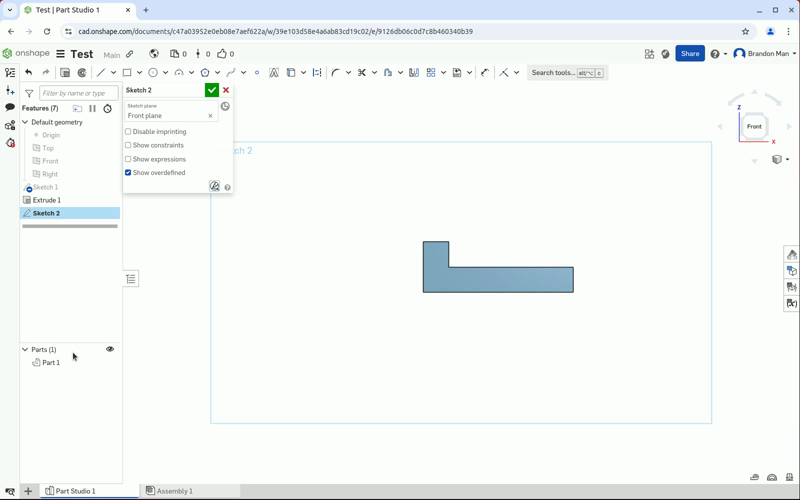
key(y)
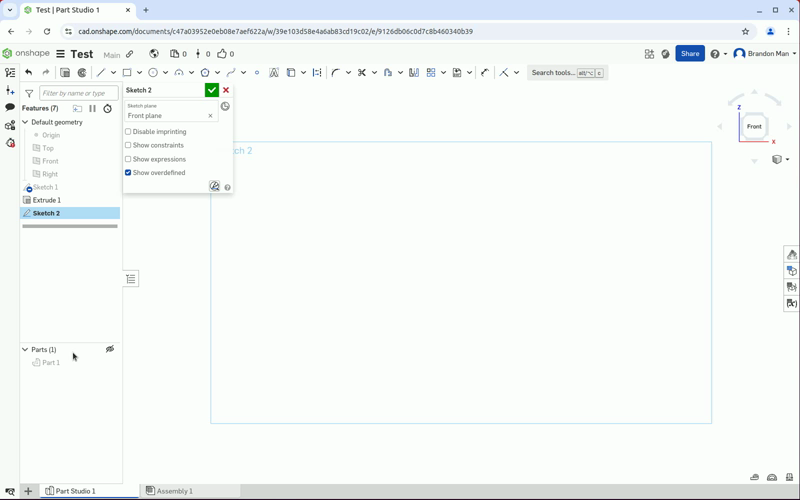
key(l)
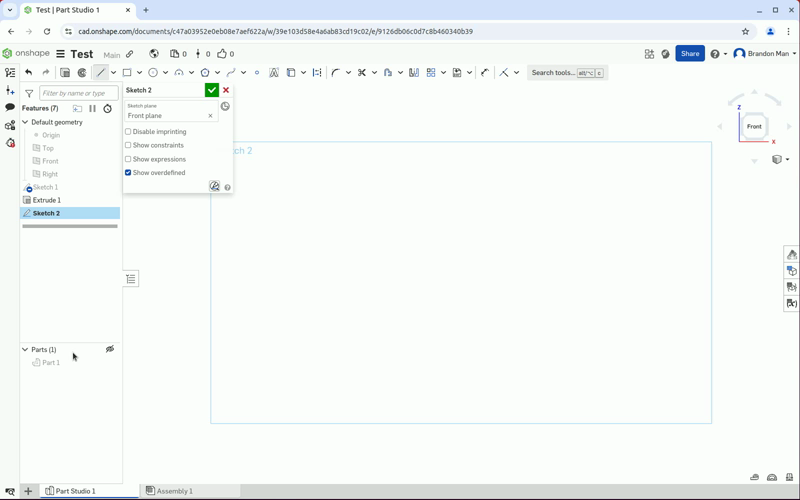
key_down(shift)
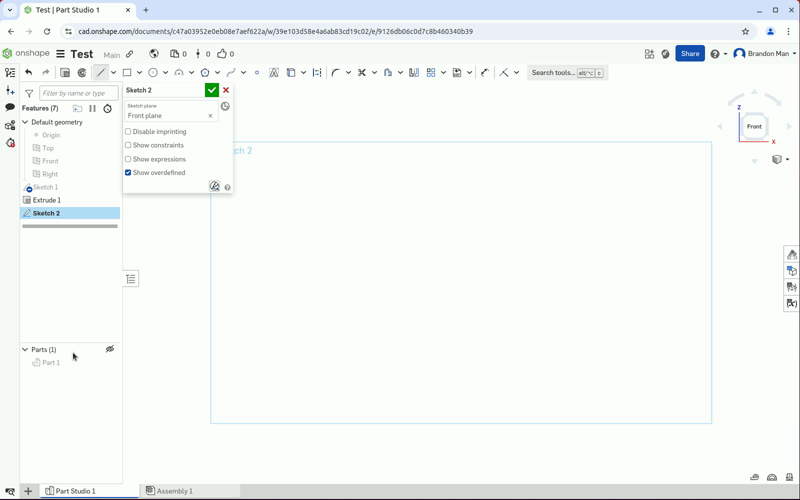
mouse_move(447, 267)
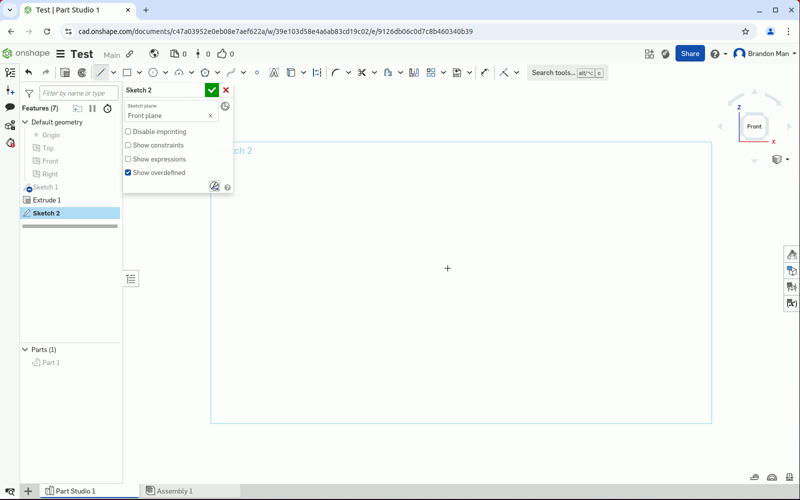
click(447, 267)
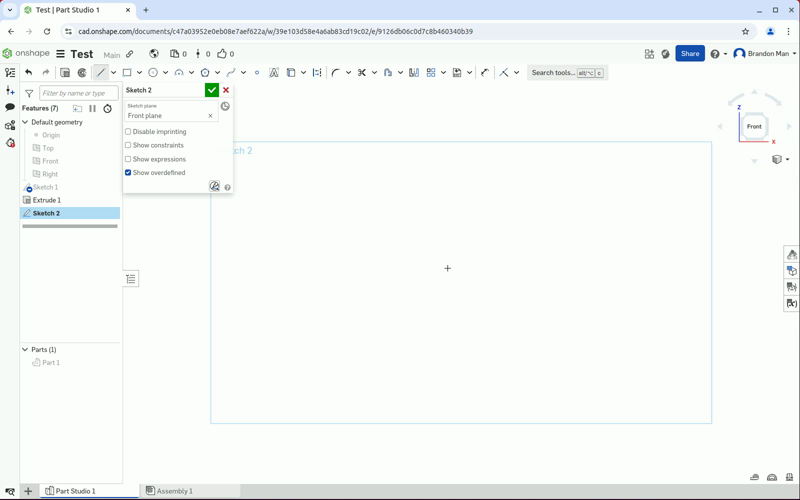
key_up(shift)
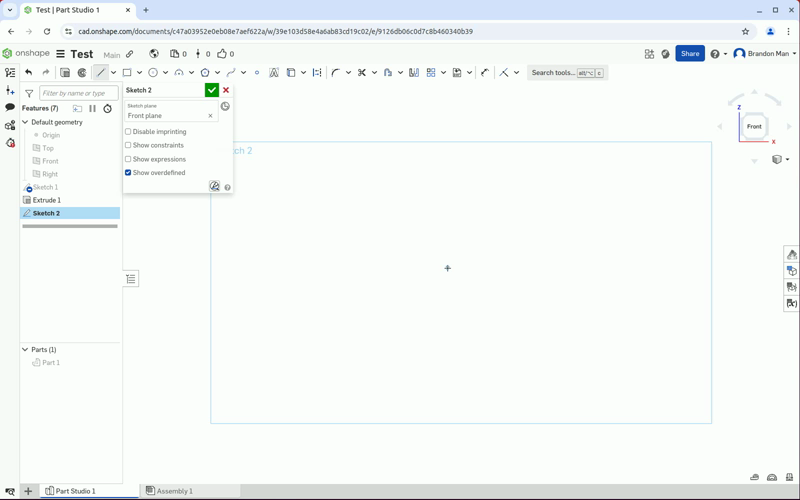
key_down(shift)
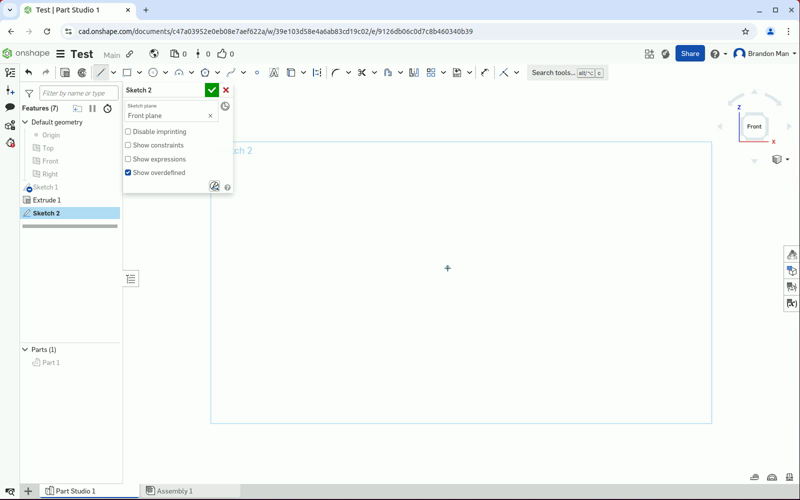
mouse_move(573, 267)
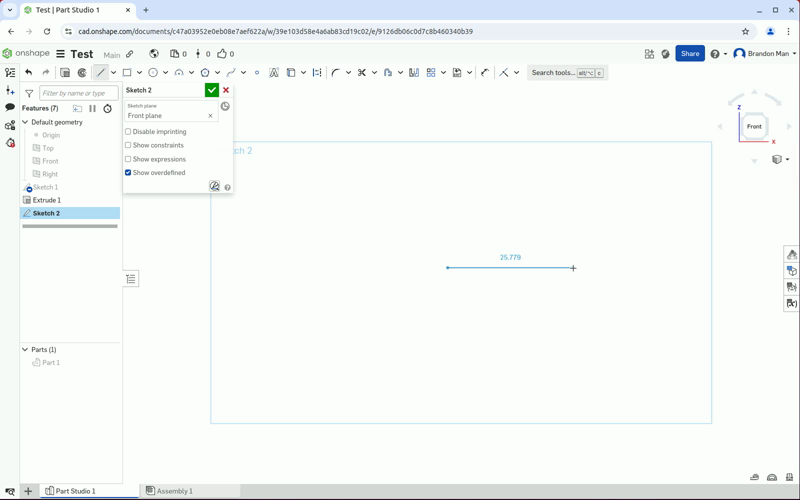
click(573, 267)
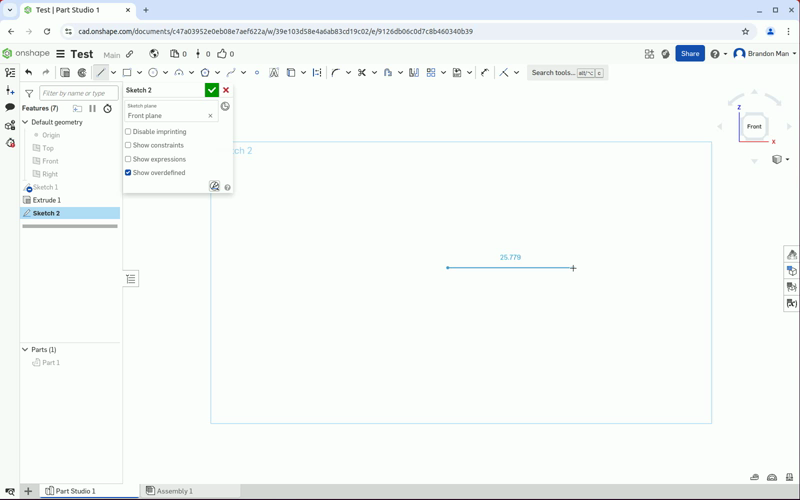
key_up(shift)
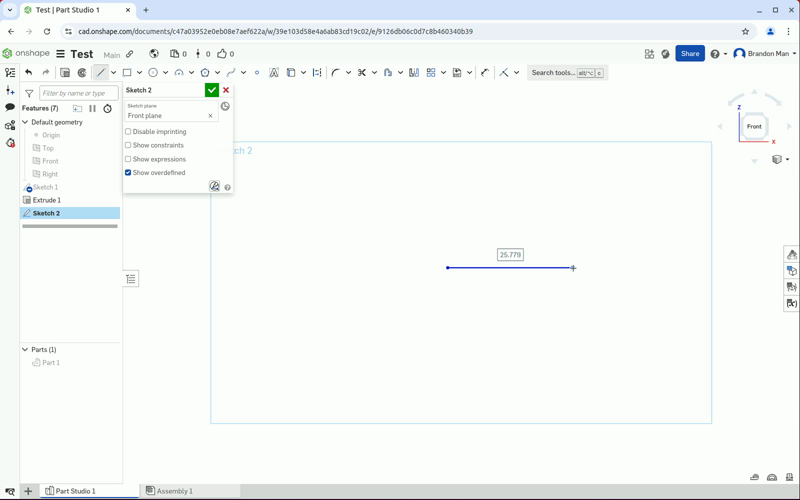
key_down(shift)
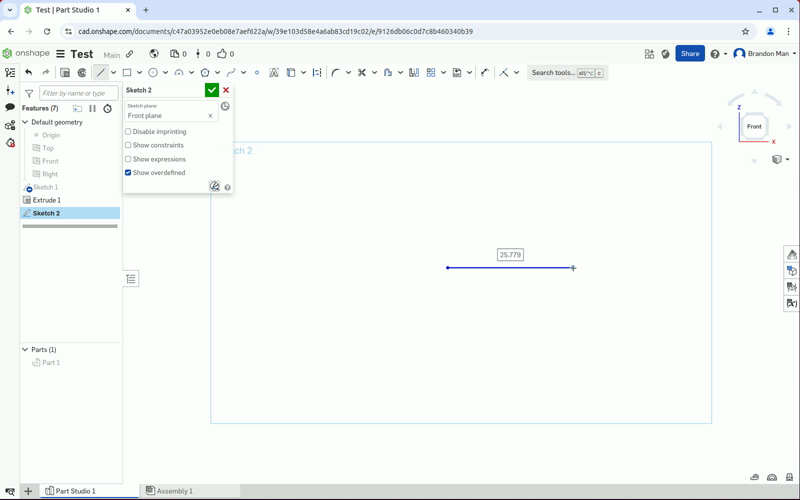
mouse_move(447, 242)
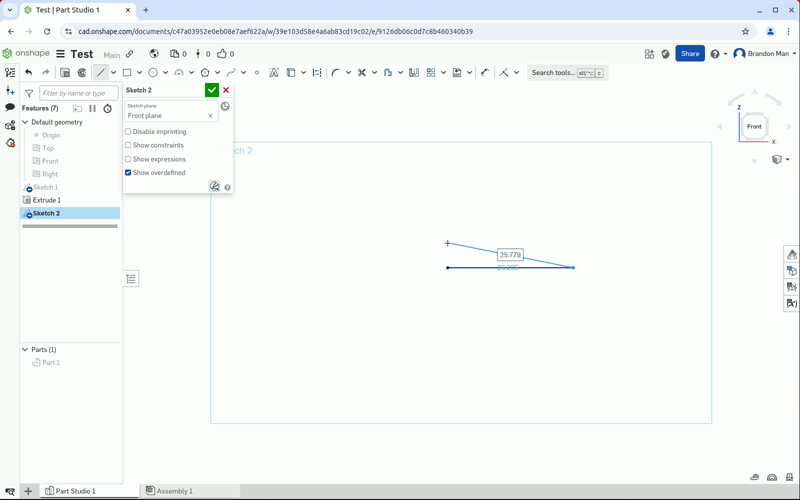
click(447, 242)
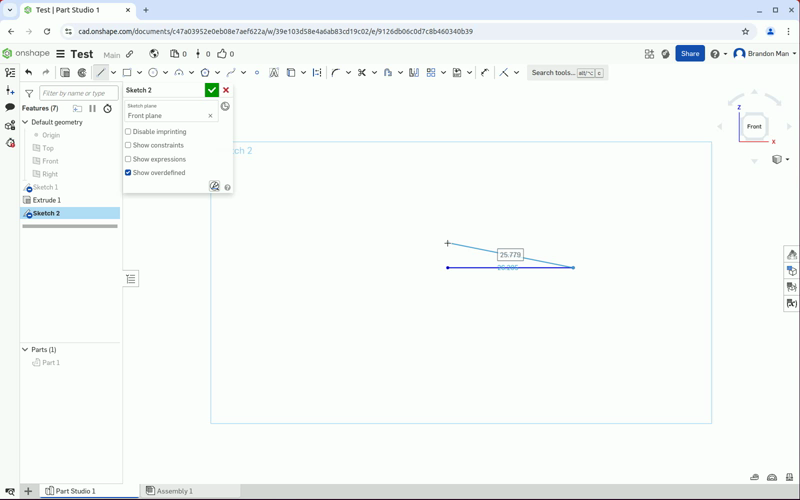
key_up(shift)
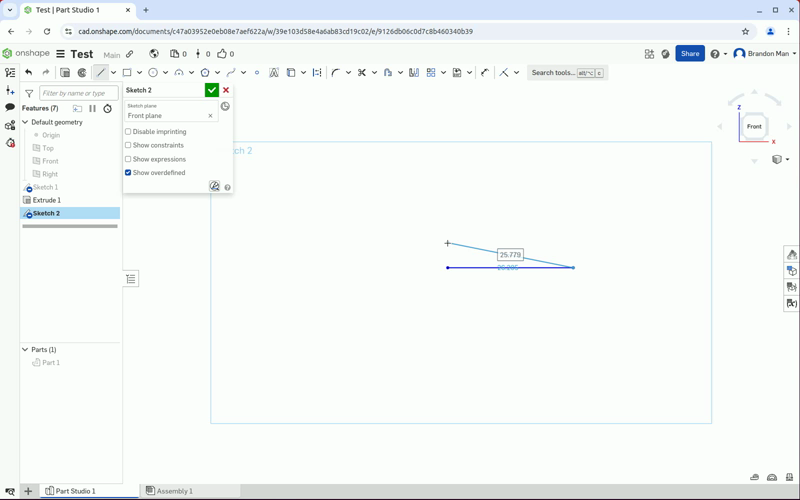
mouse_move(477, 242)
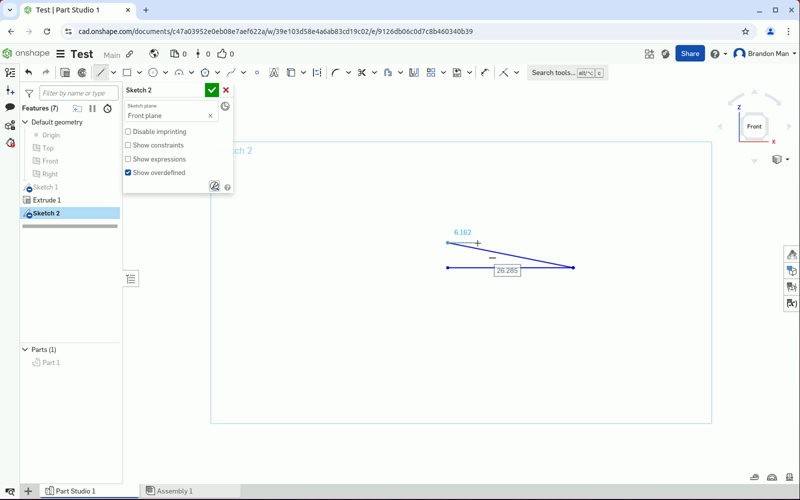
key_down(shift)
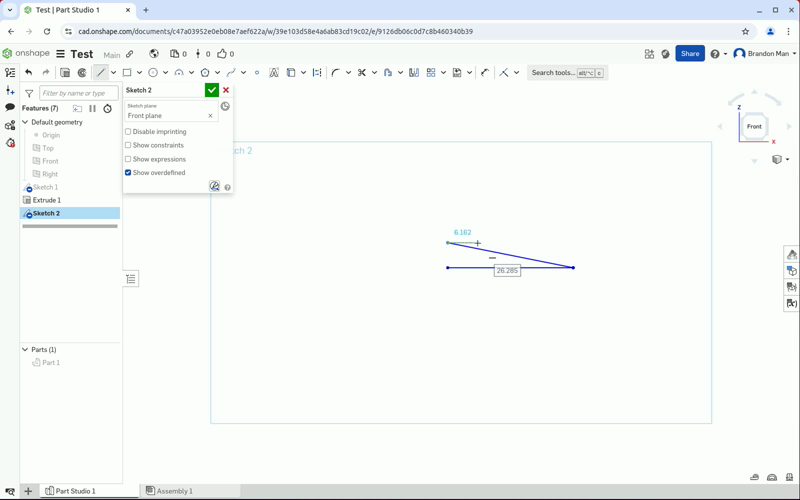
mouse_move(447, 267)
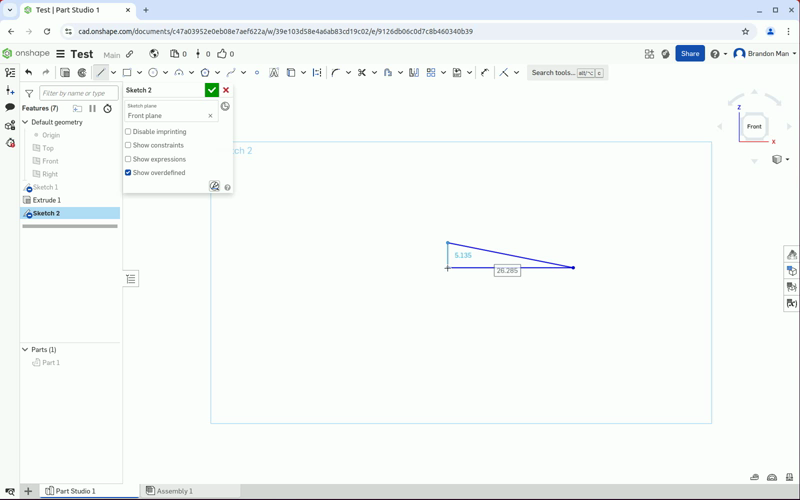
key_up(shift)
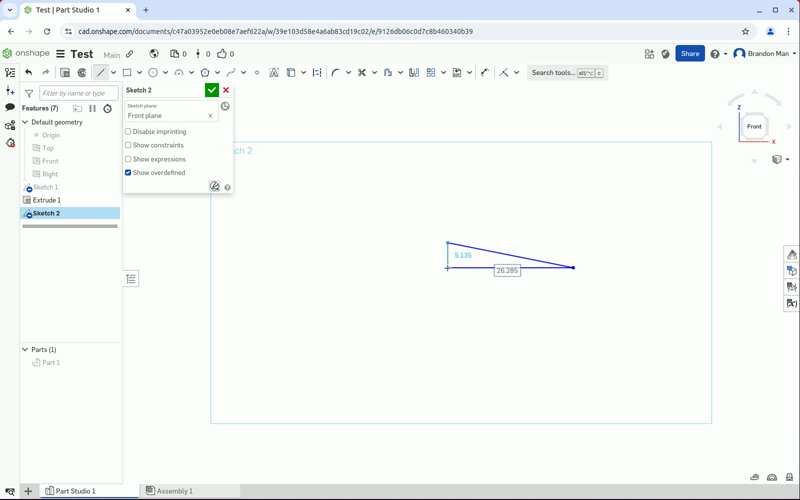
click(447, 267)
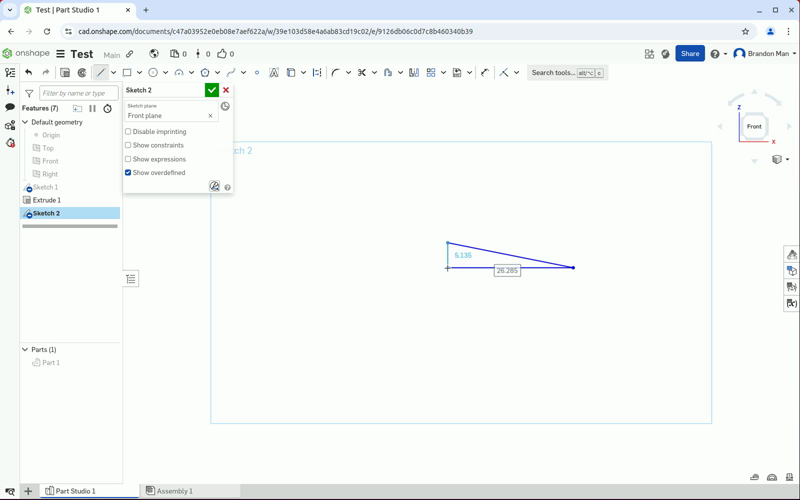
key(esc)
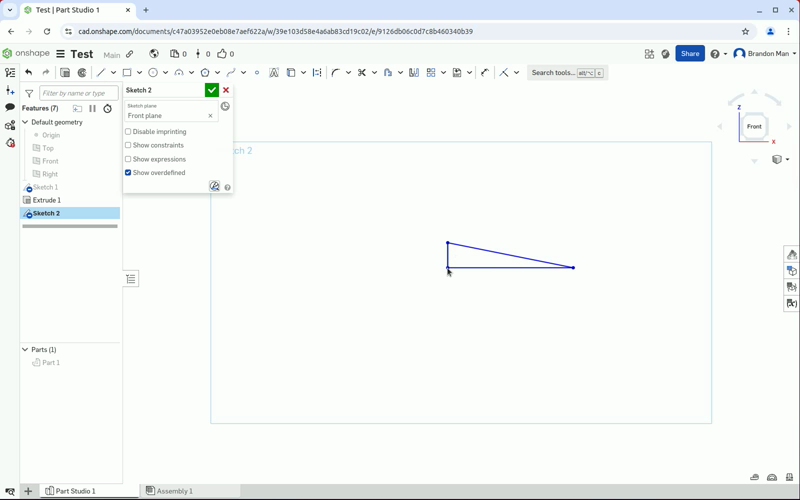
mouse_move(473, 259)
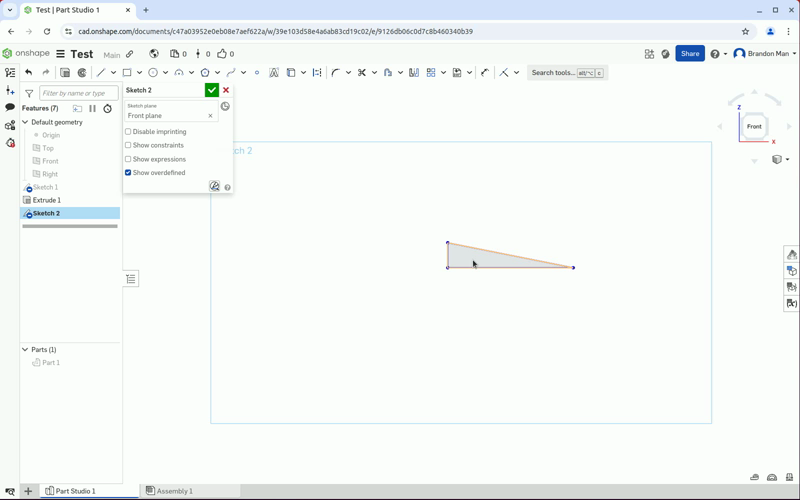
scroll(6)
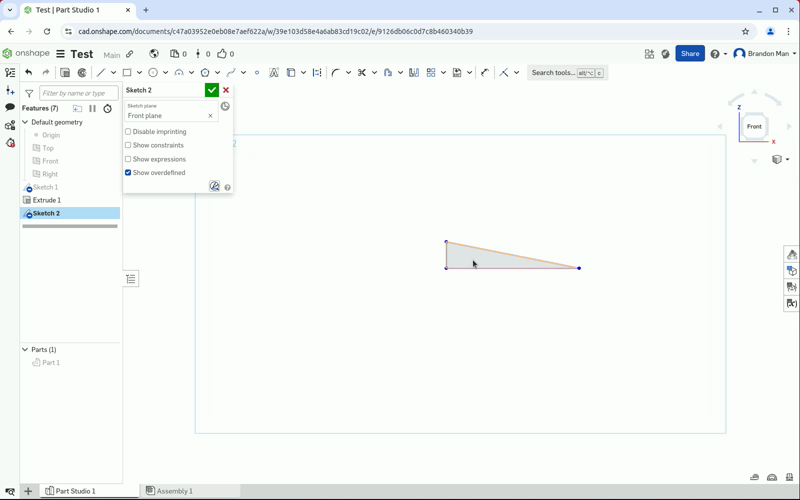
scroll(6)
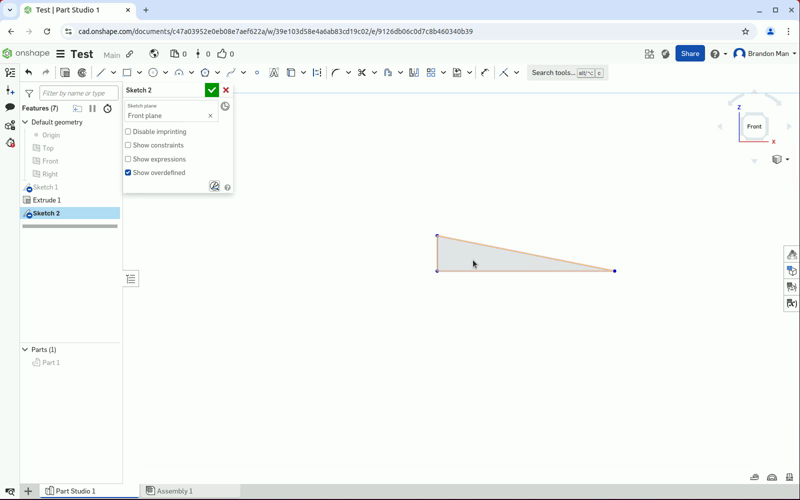
scroll(6)
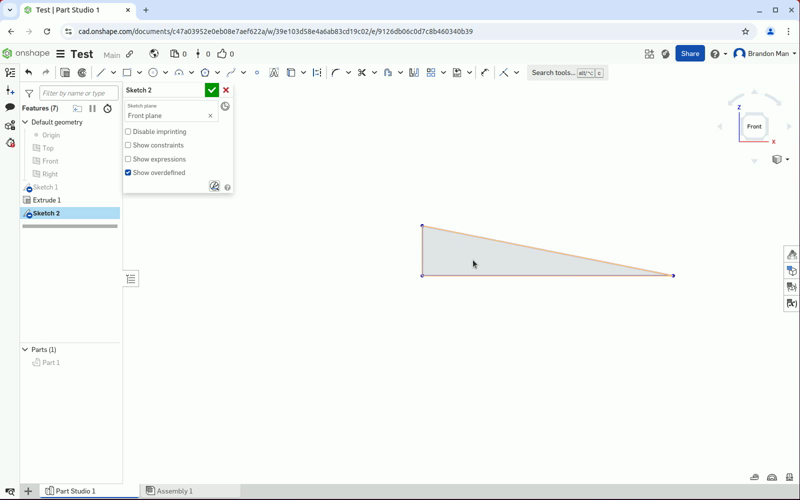
scroll(6)
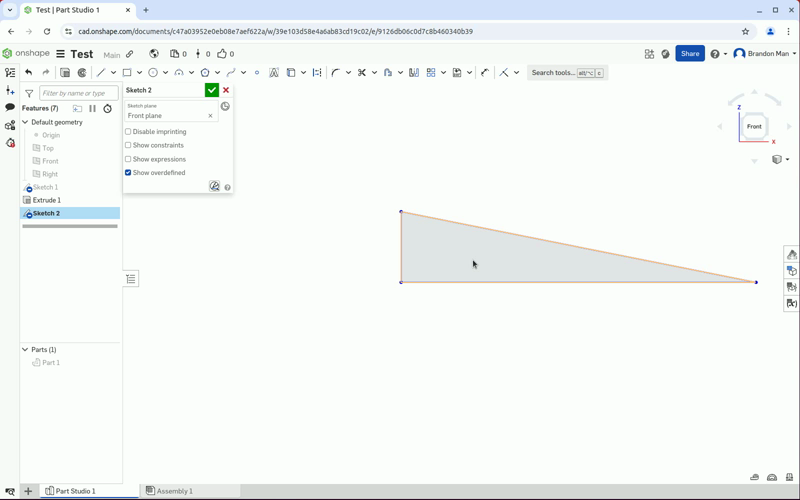
scroll(6)
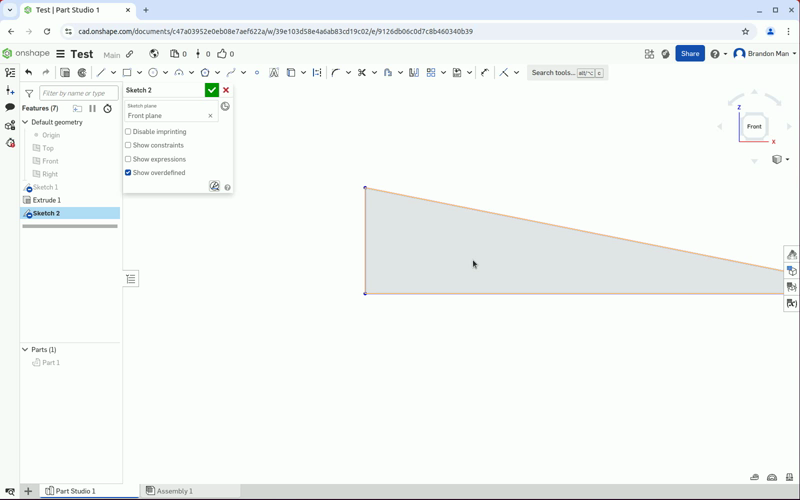
scroll(6)
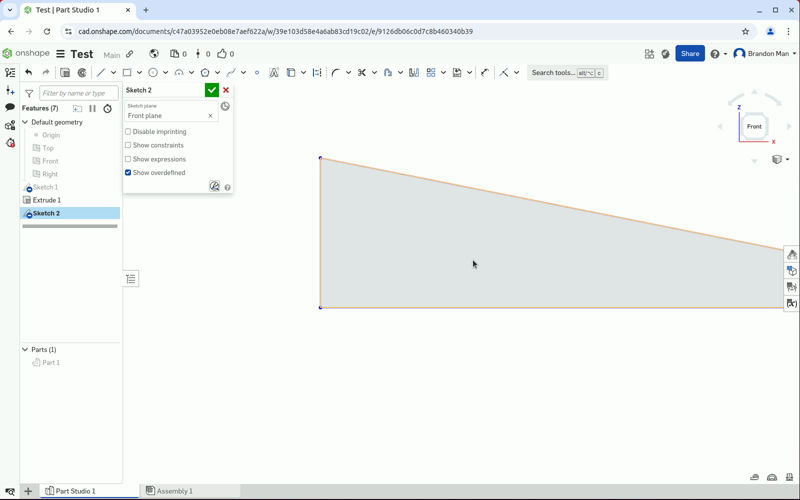
scroll(6)
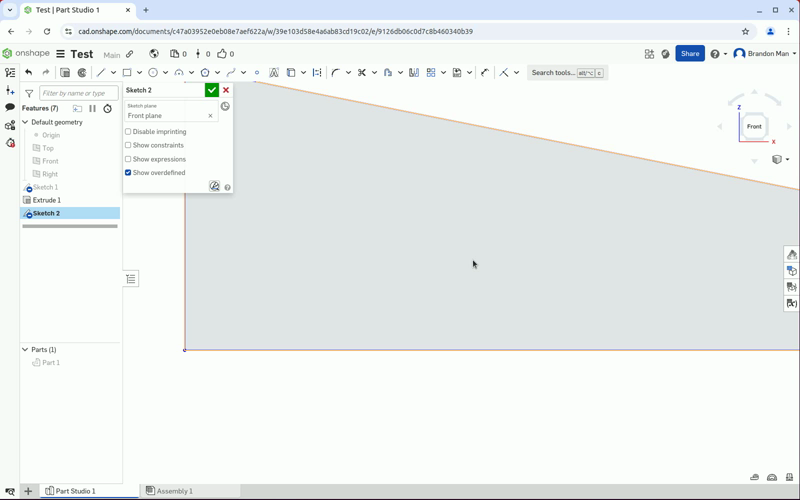
click(473, 259)
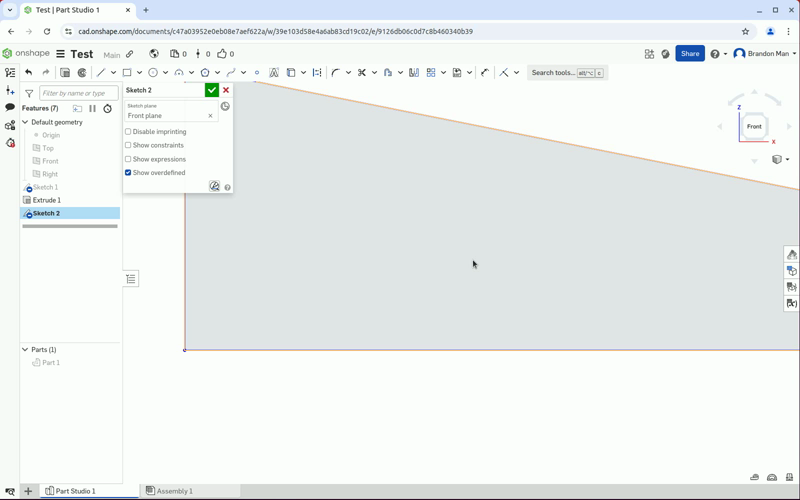
scroll(-6)
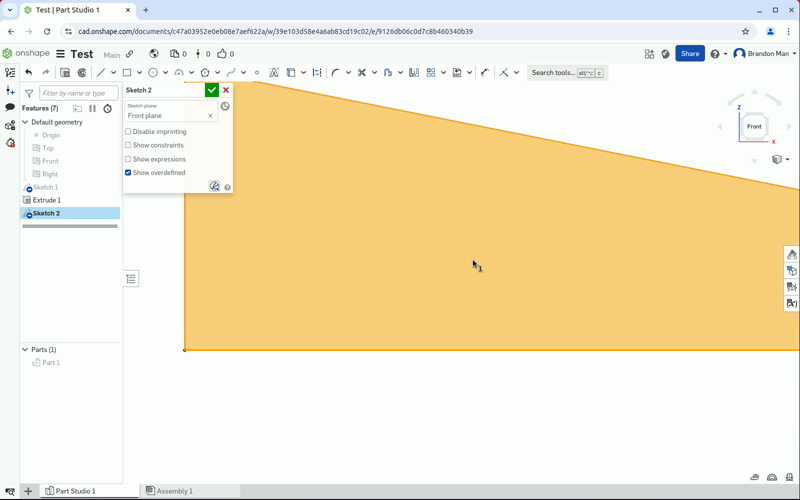
scroll(-6)
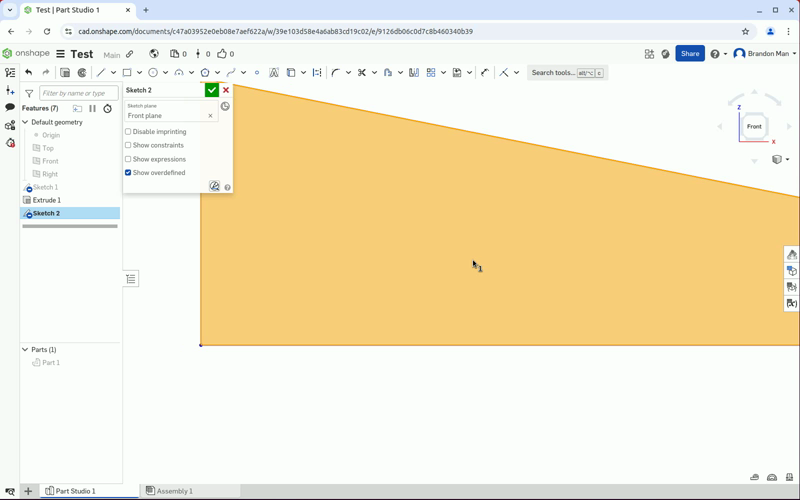
scroll(-6)
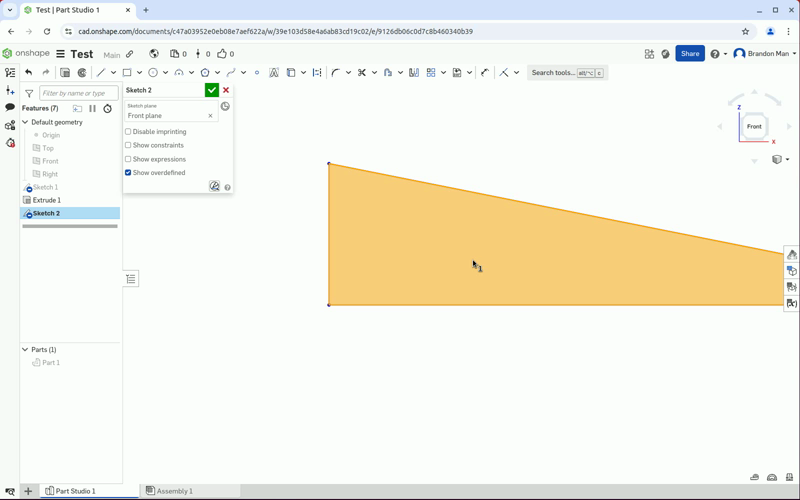
scroll(-6)
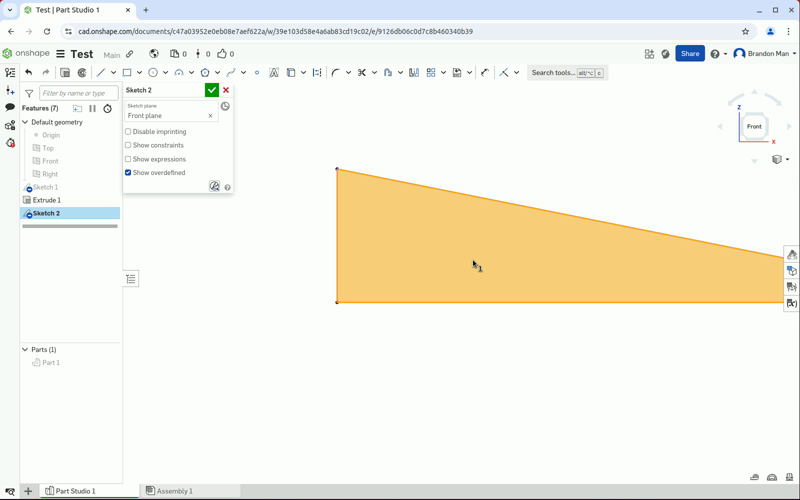
scroll(-6)
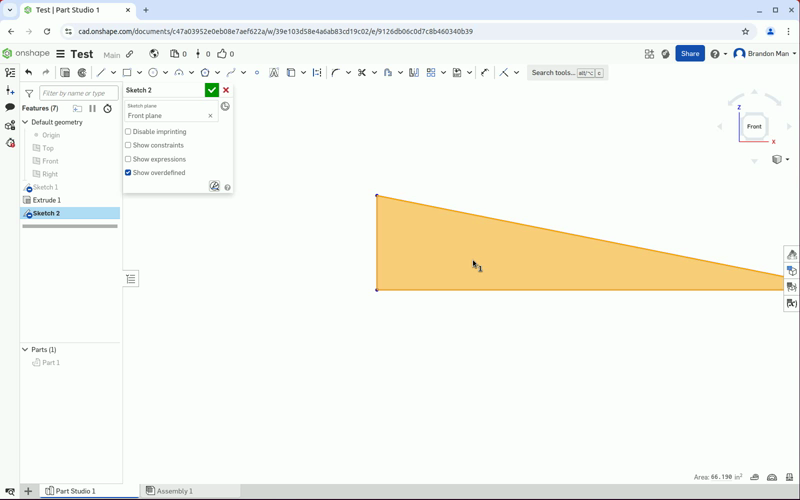
scroll(-6)
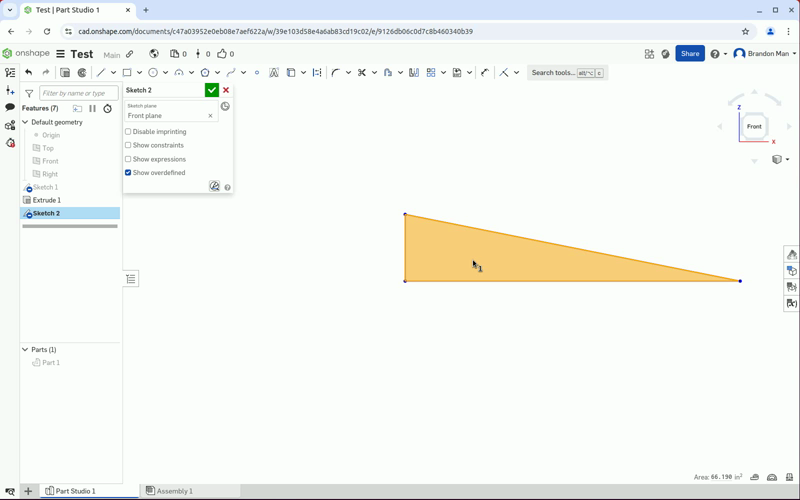
scroll(-6)
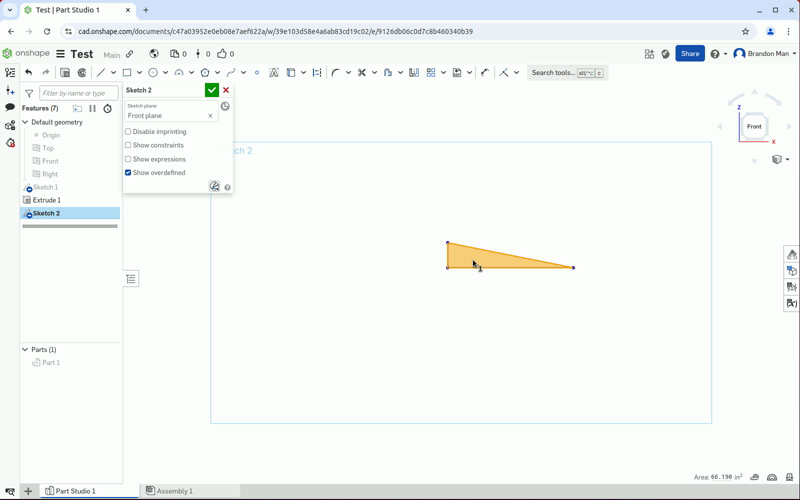
mouse_move(73, 352)
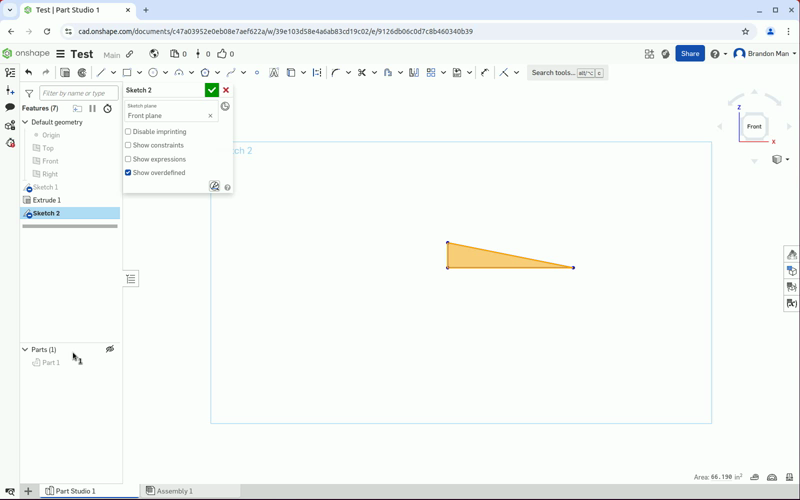
key(shift+y)
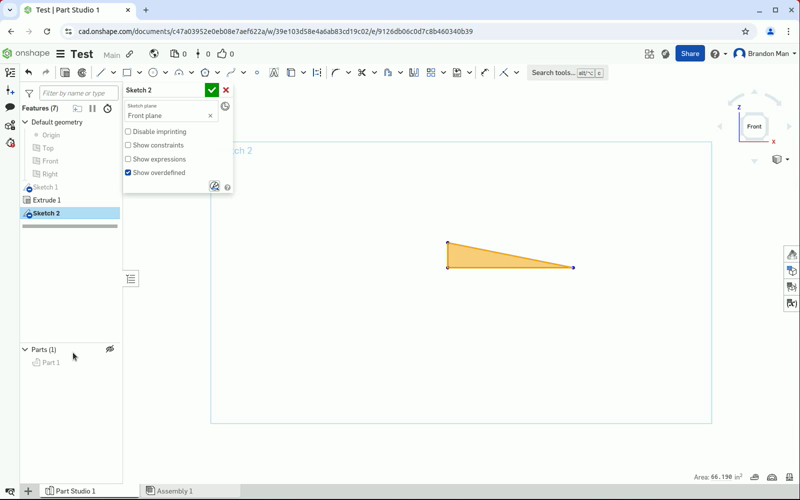
key(shift+e)
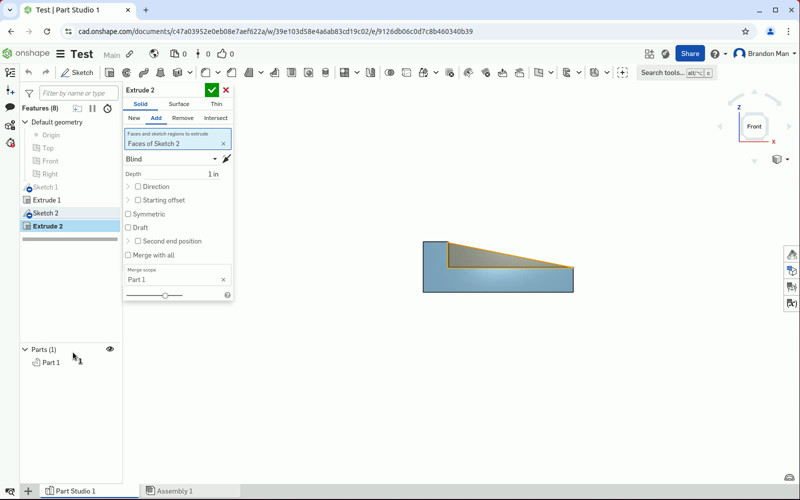
mouse_move(143, 106)
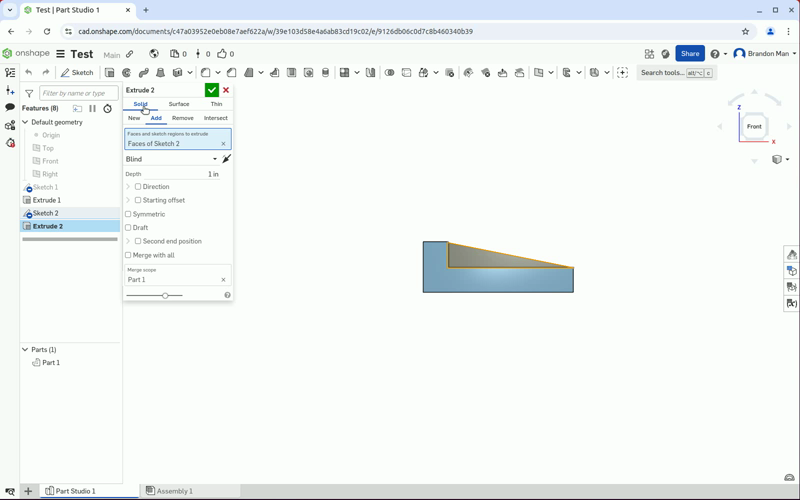
click(143, 106)
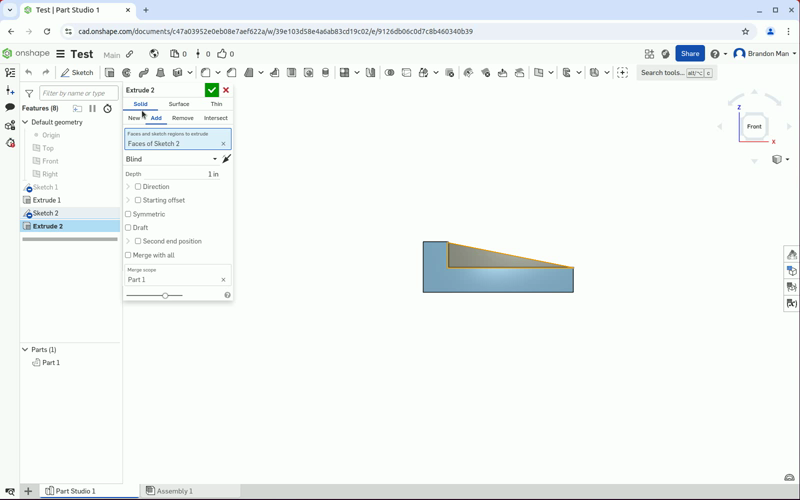
mouse_move(137, 120)
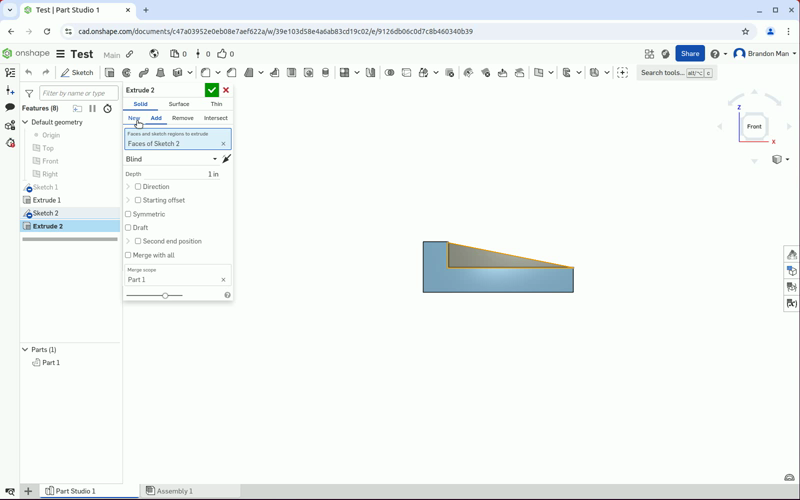
click(137, 120)
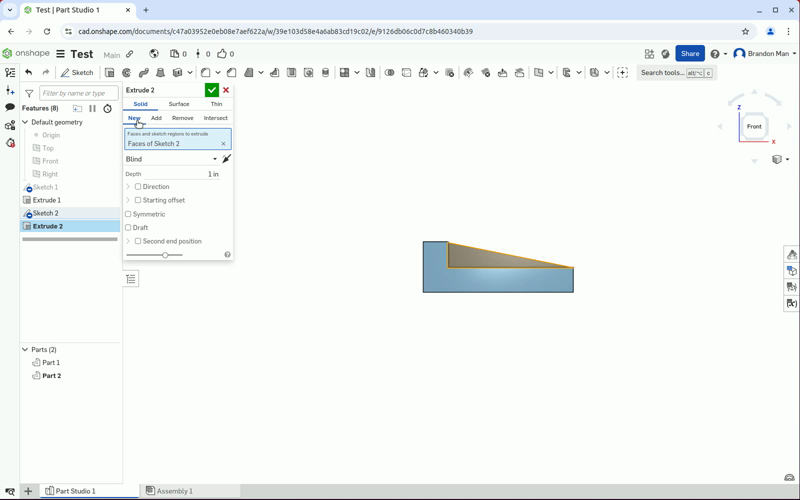
key(tab, 4)
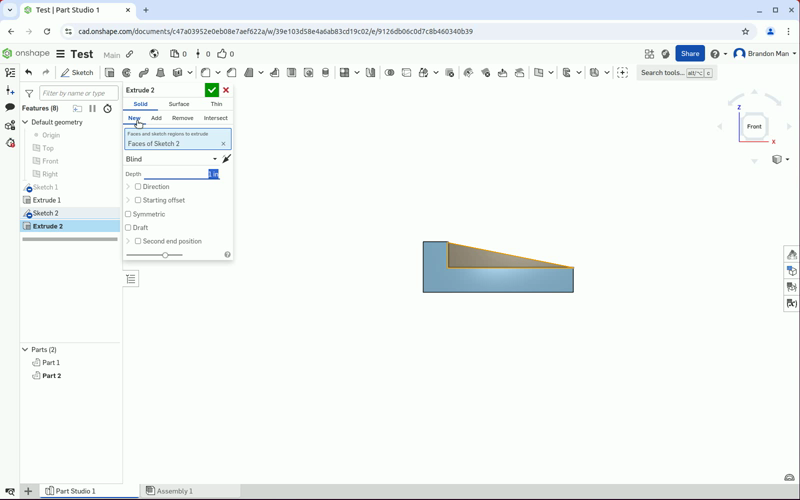
text(5.055)
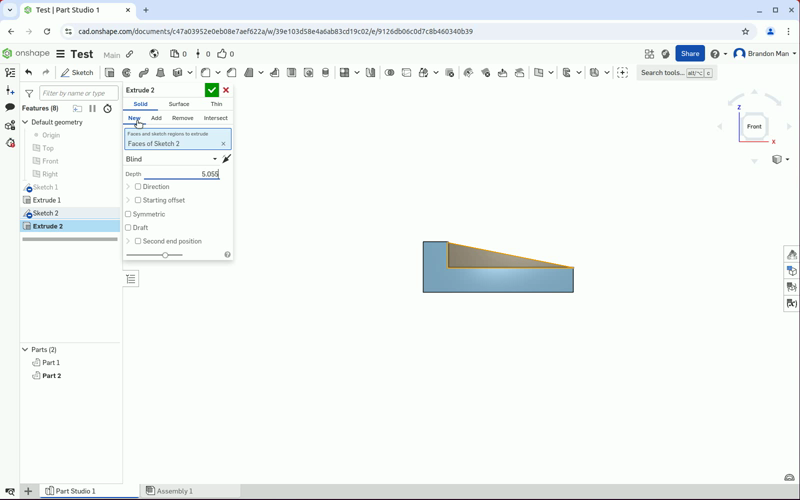
key(enter)
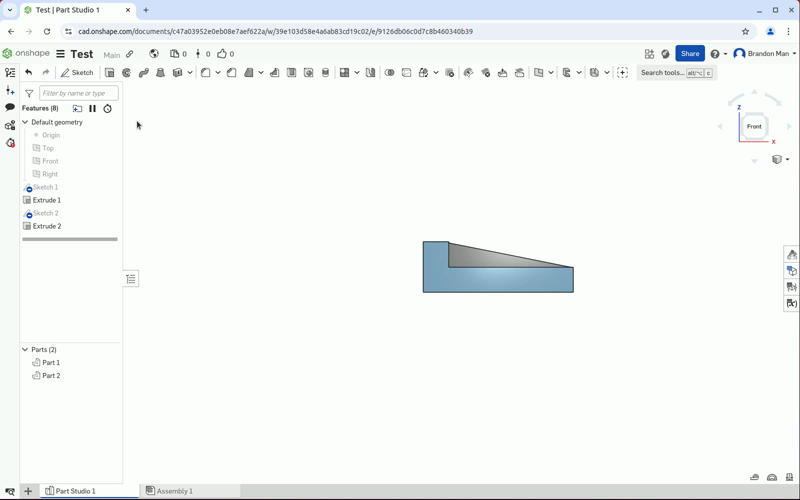
key(shift+h)
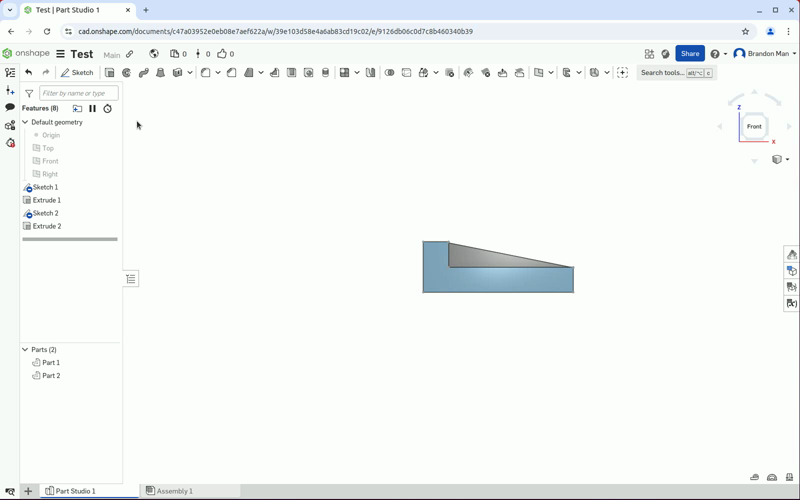
key(shift+h)
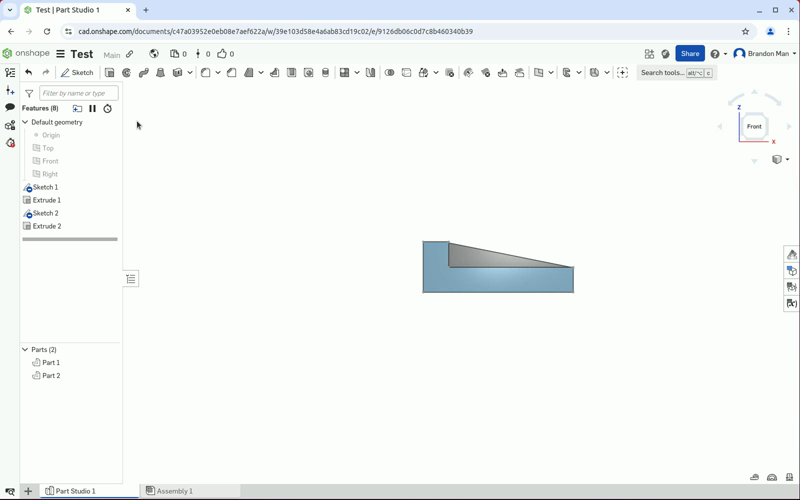
key(shift+7)
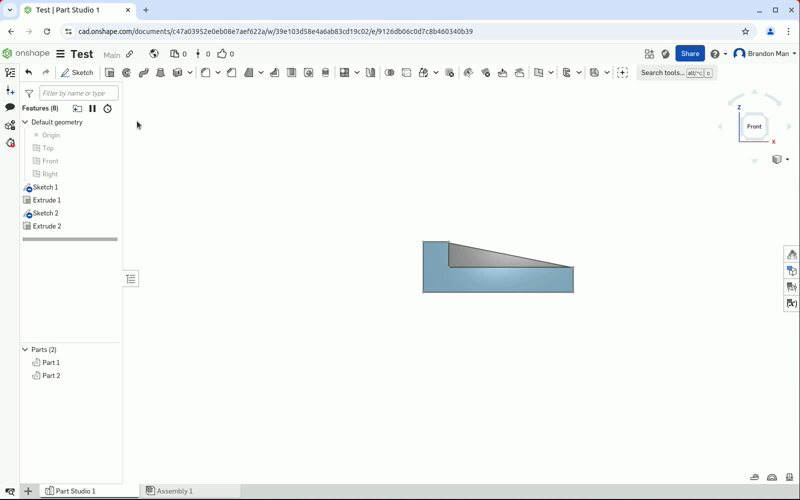
key(left, 2)
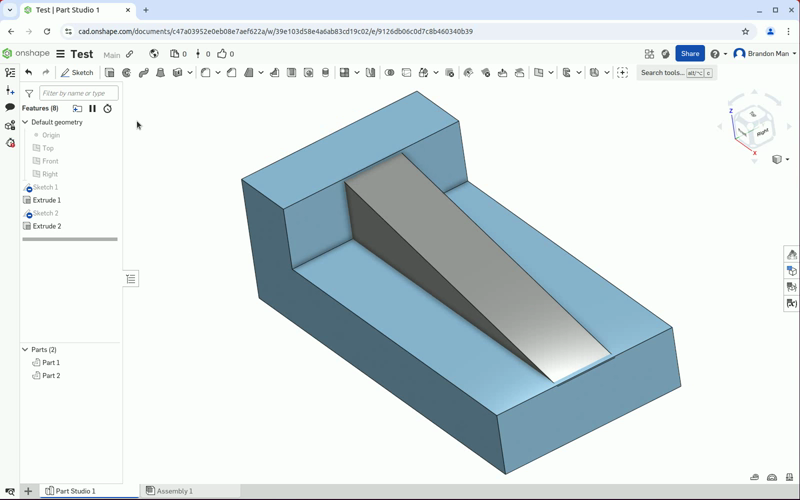
key(down, 2)
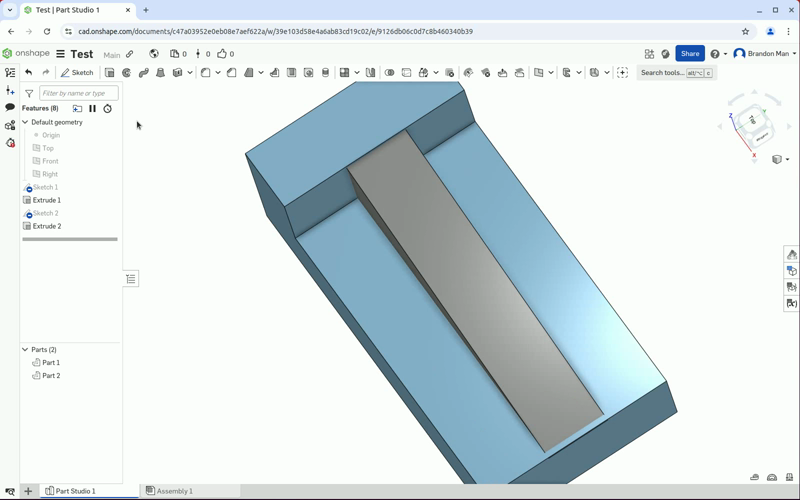
key(up, 2)
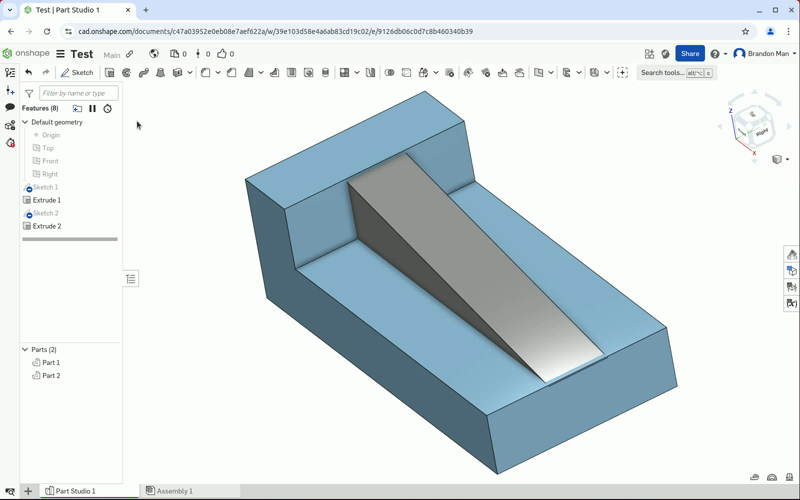
key(right, 2)
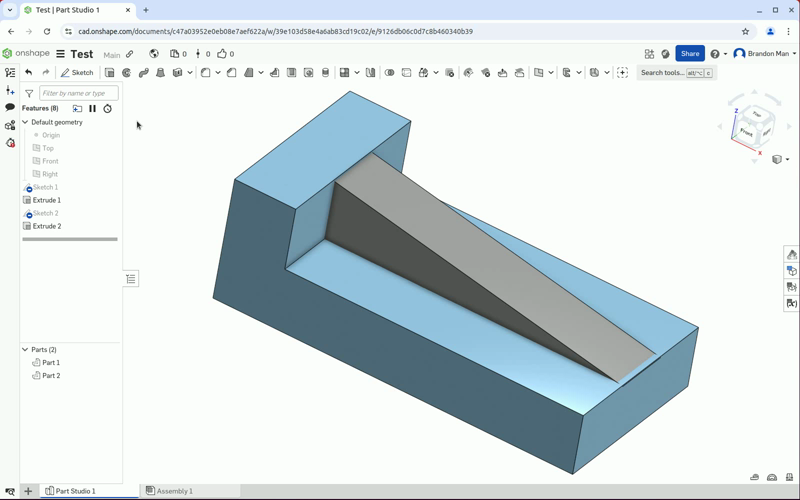
mouse_move(73, 189)
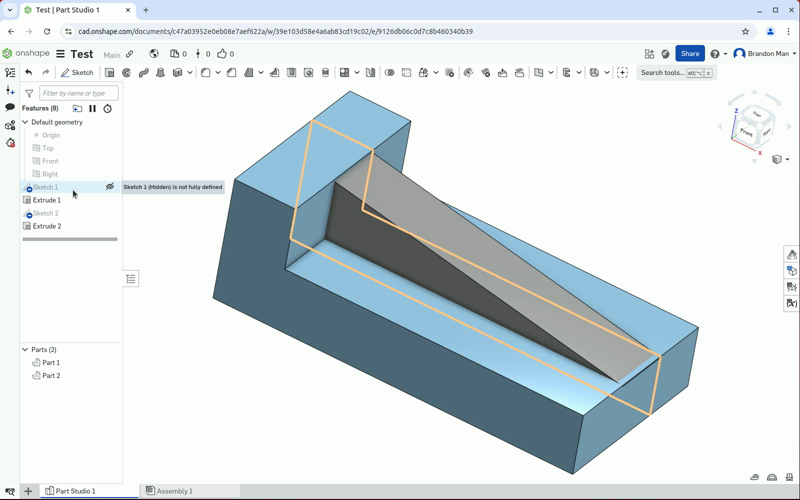
click(73, 189)